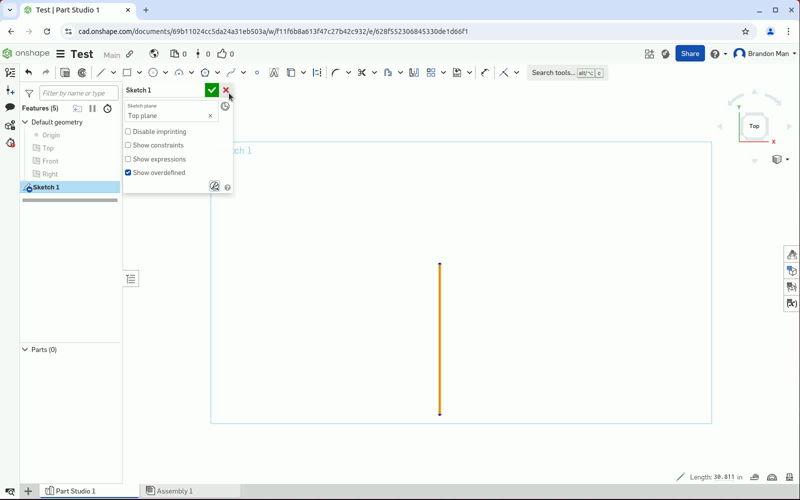
key(shift+h)
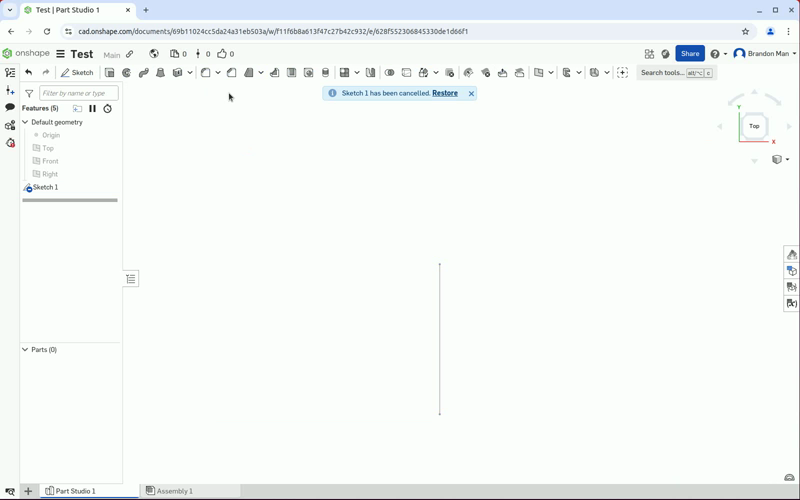
key(shift+s)
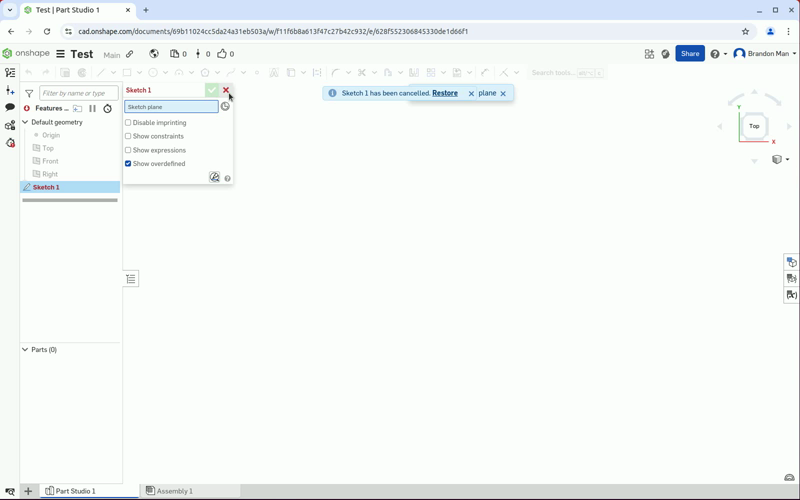
mouse_move(73, 150)
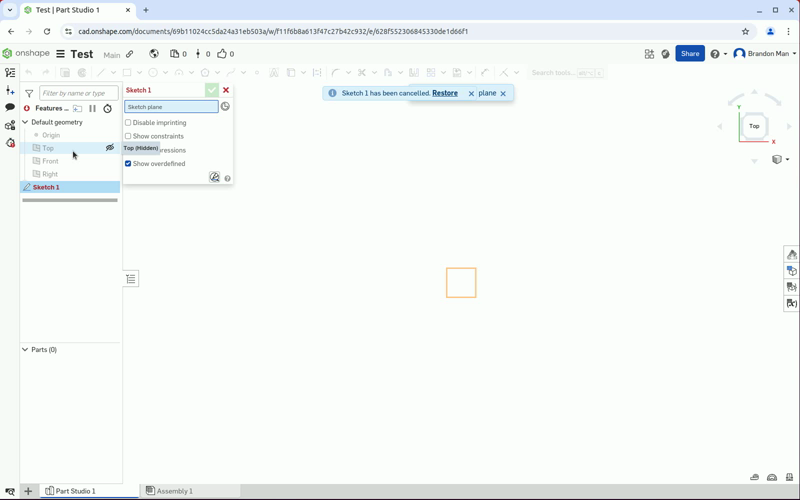
click(73, 150)
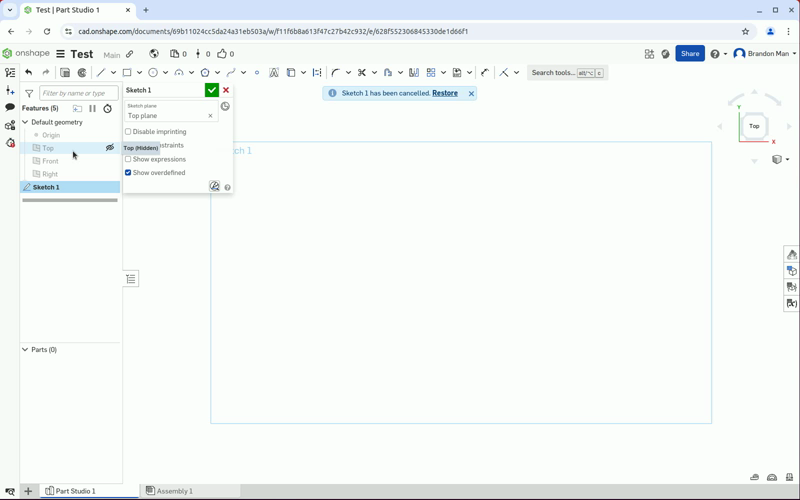
mouse_move(73, 352)
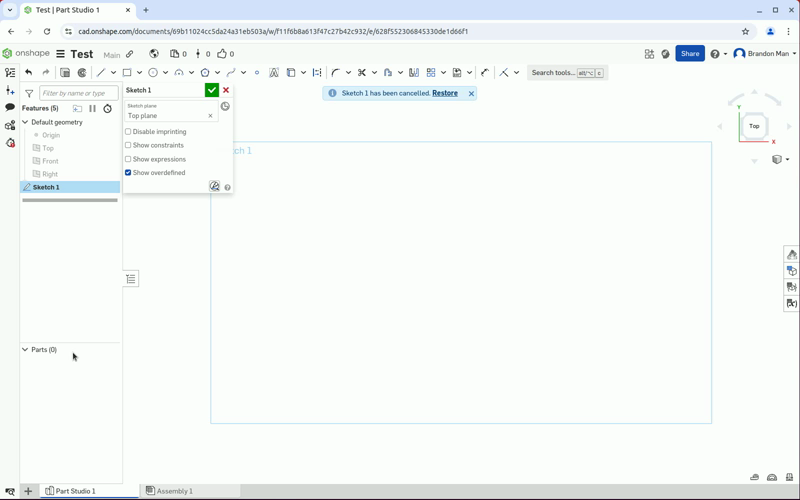
key(y)
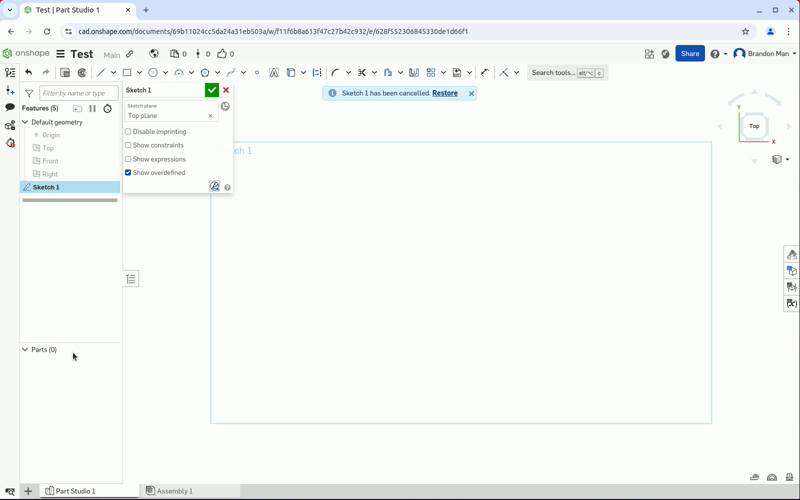
key(c)
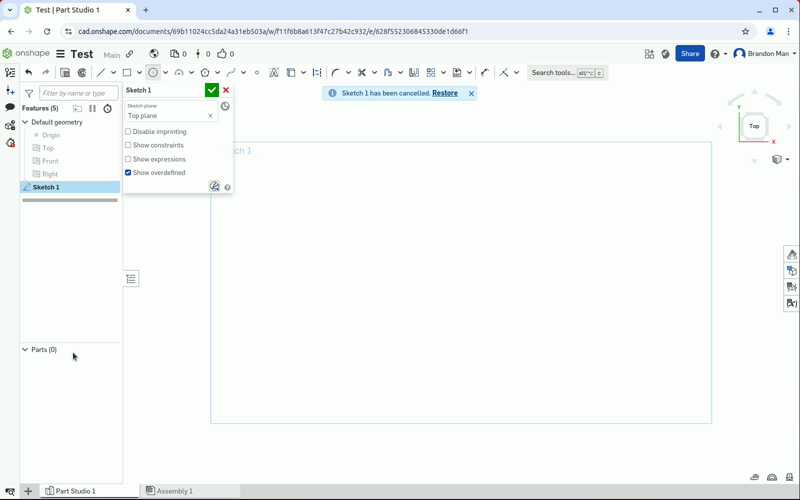
key_down(shift)
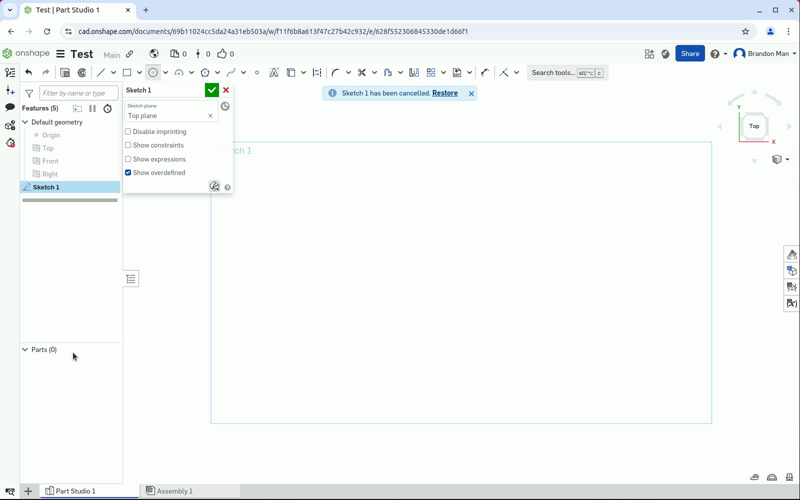
mouse_move(461, 282)
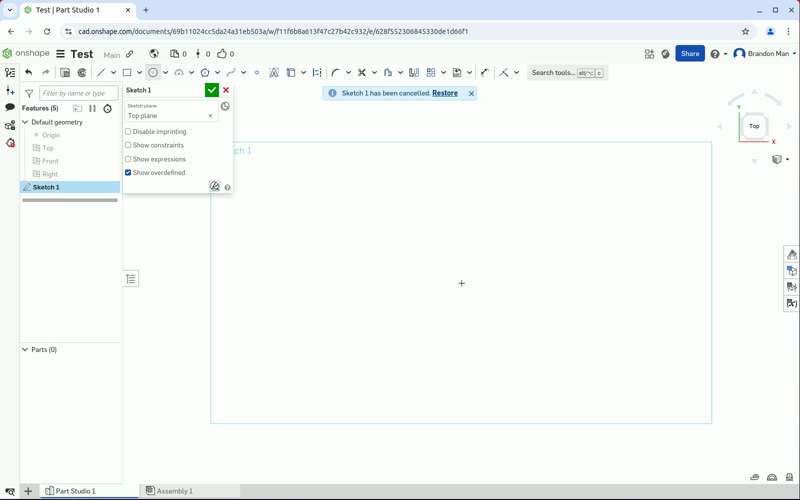
click(461, 282)
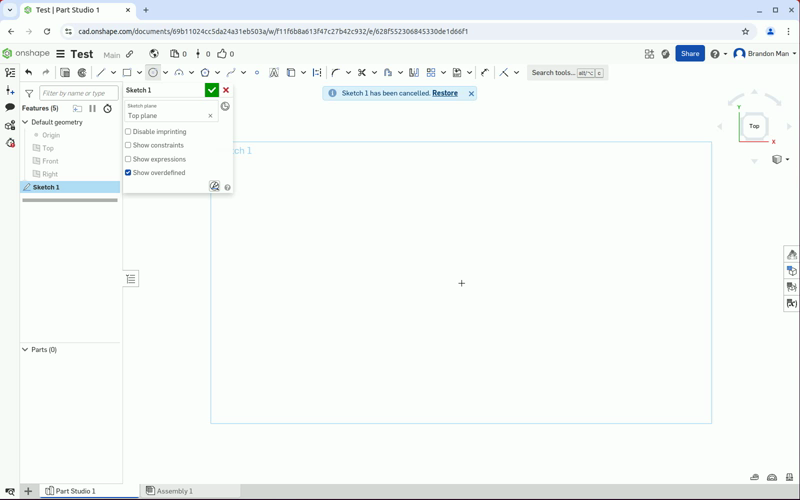
key_up(shift)
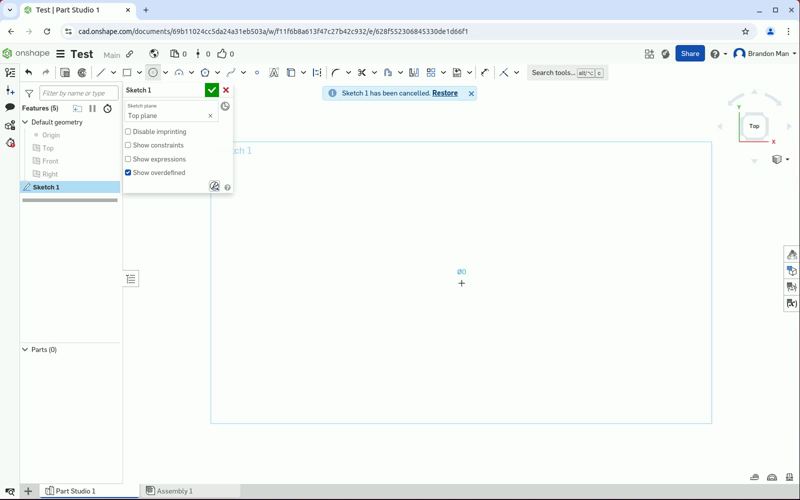
mouse_move(500, 282)
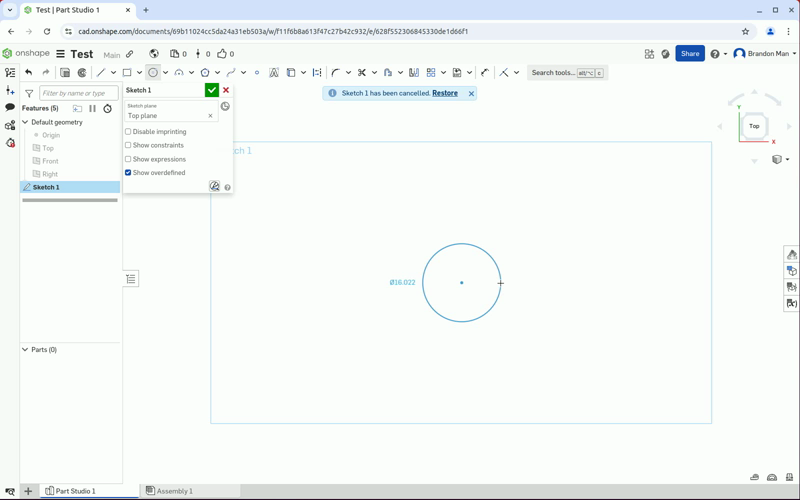
click(500, 282)
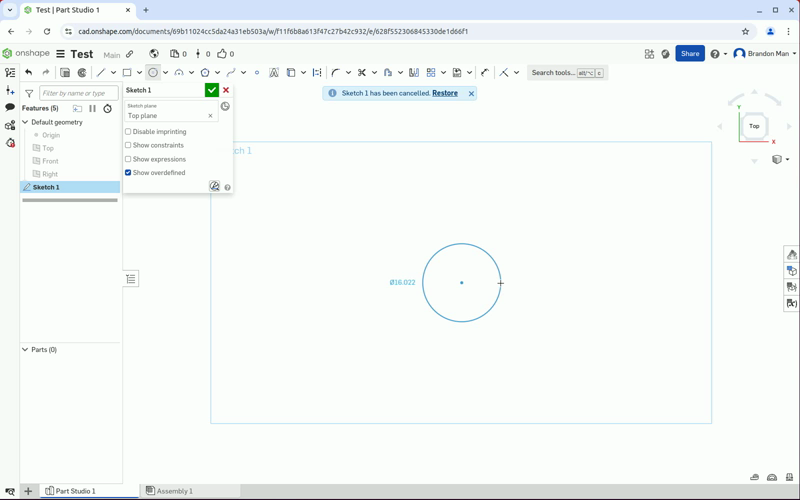
key(esc)
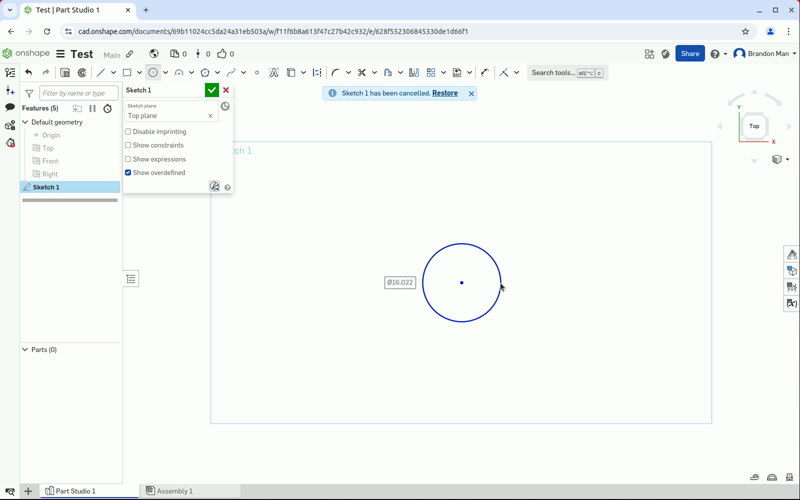
key(c)
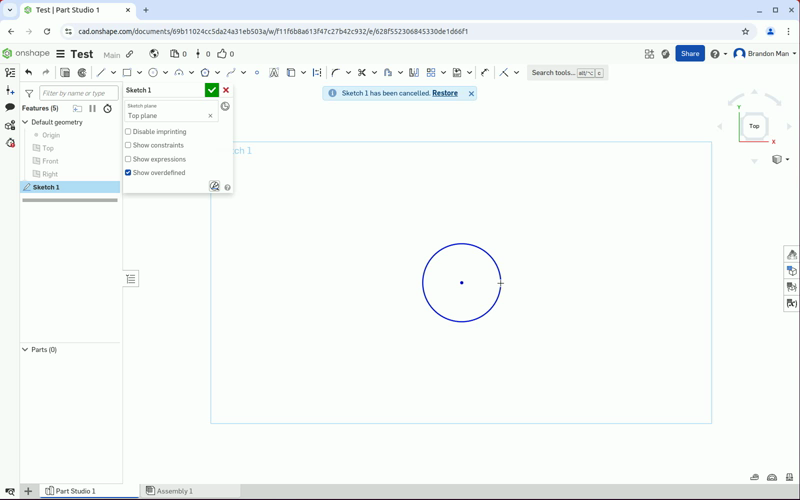
key_down(shift)
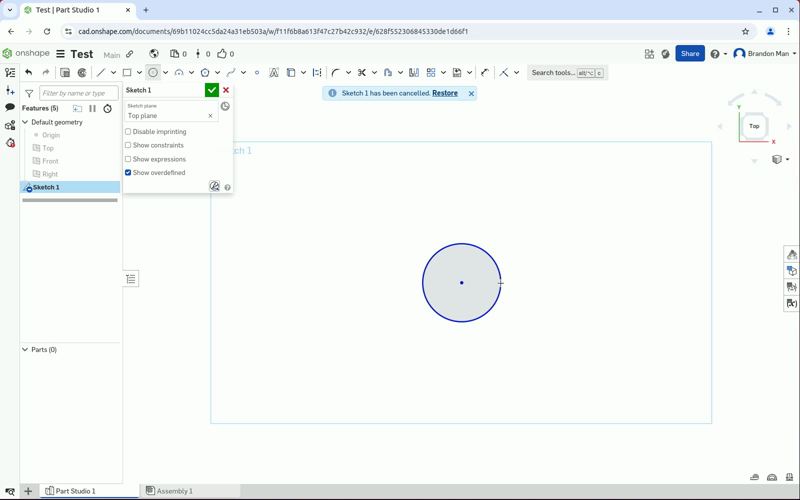
mouse_move(461, 282)
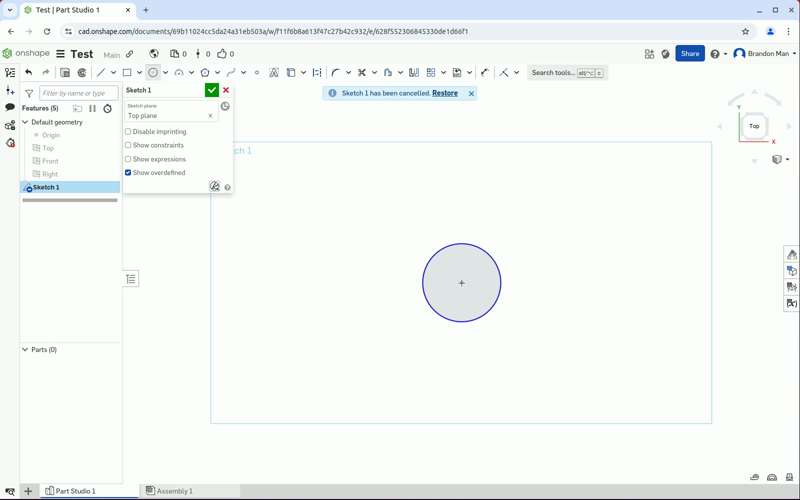
click(461, 282)
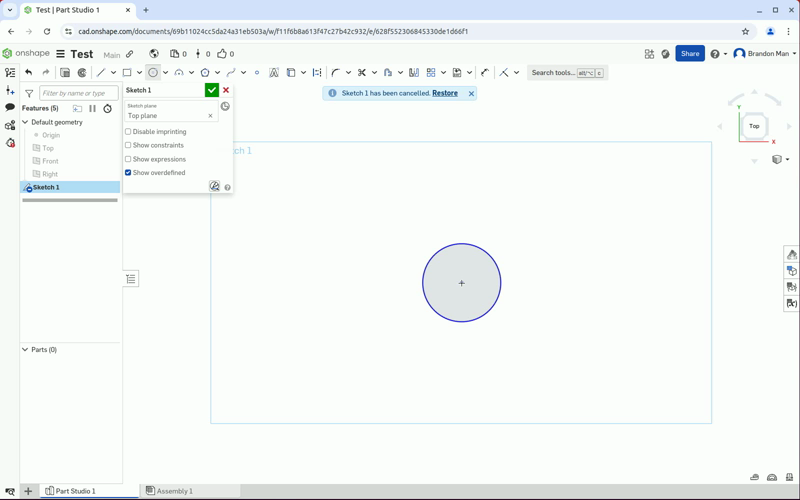
key_up(shift)
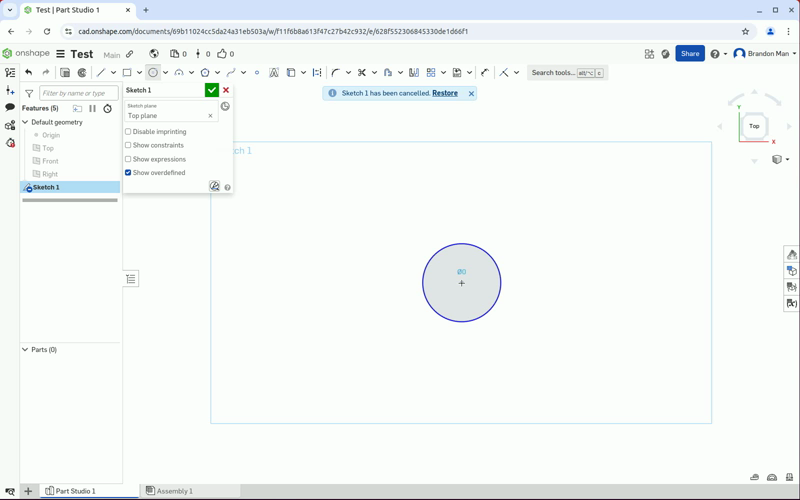
mouse_move(494, 282)
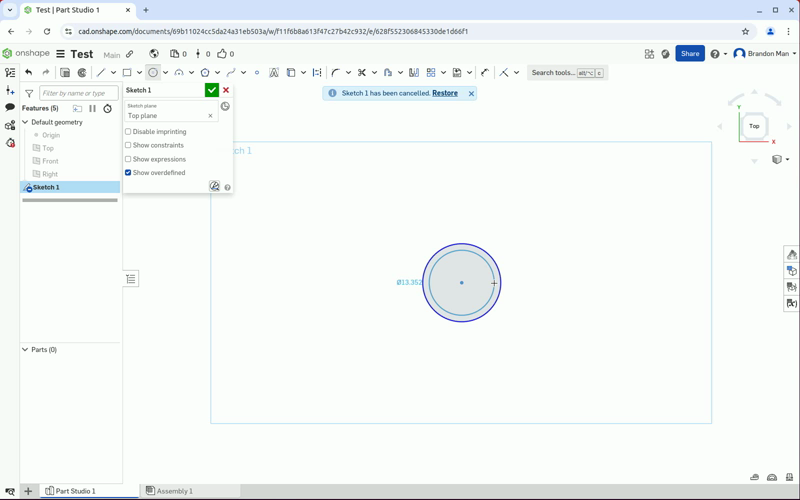
click(494, 282)
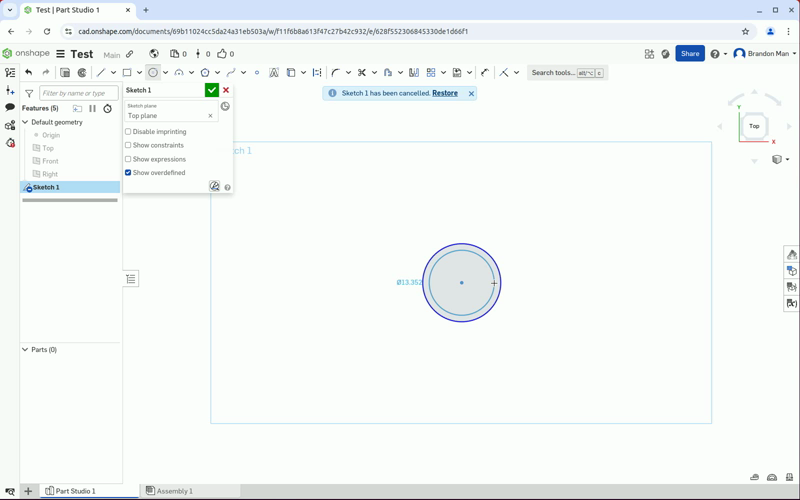
key(esc)
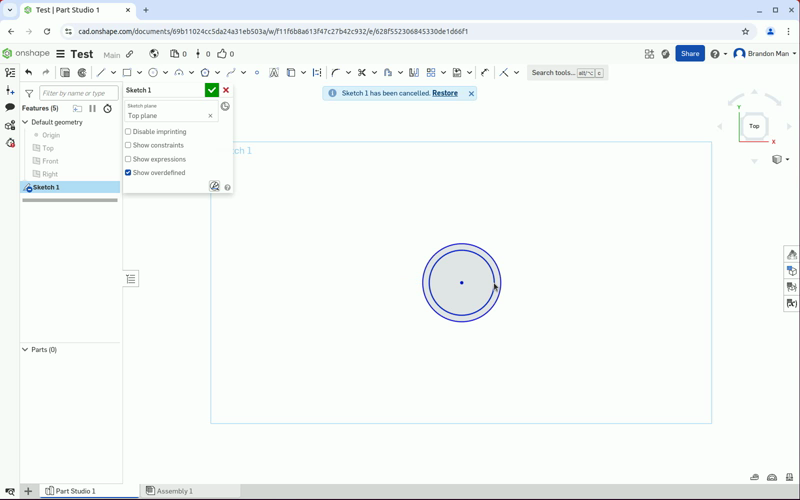
mouse_move(495, 278)
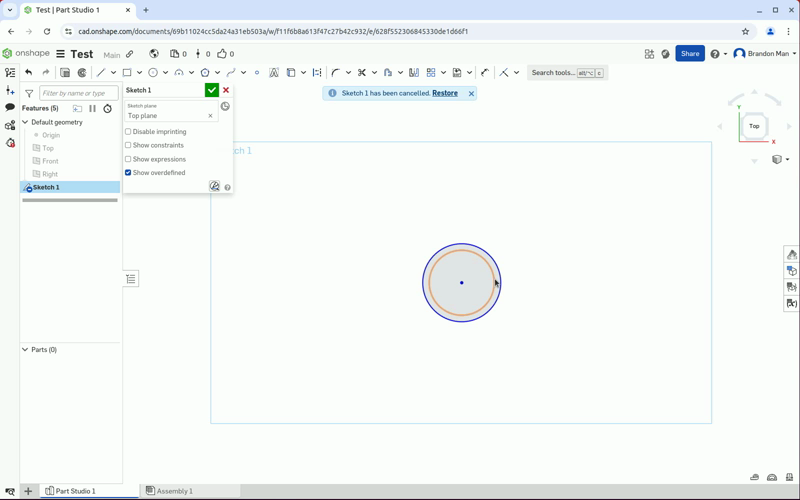
scroll(6)
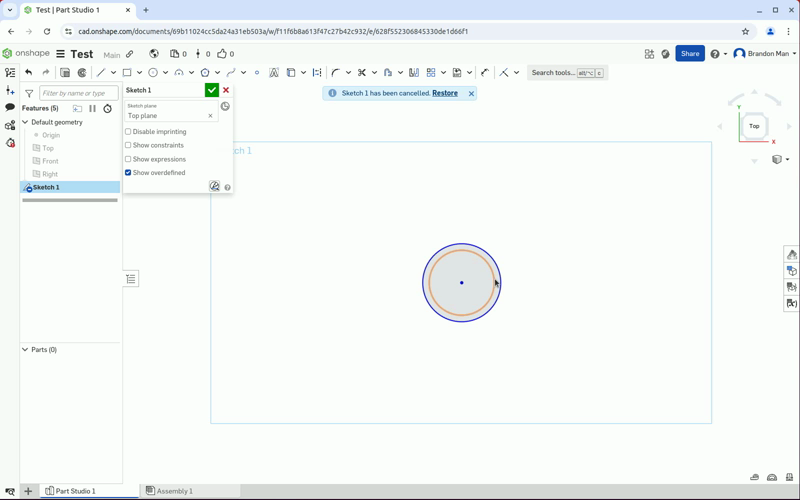
scroll(6)
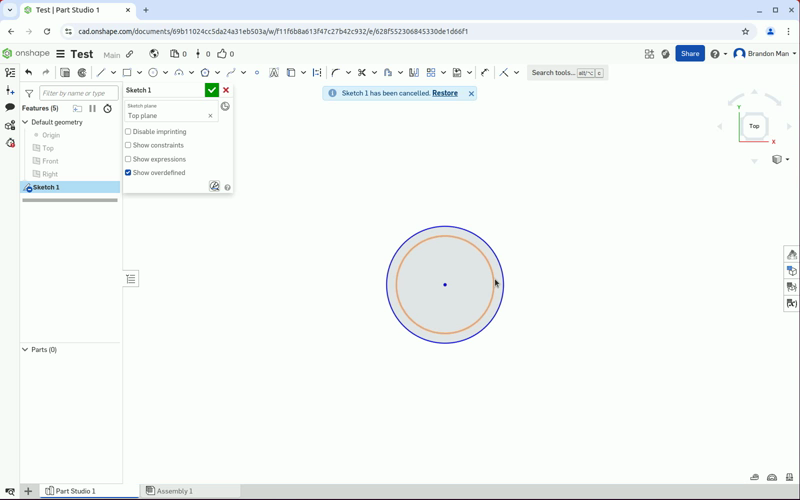
scroll(6)
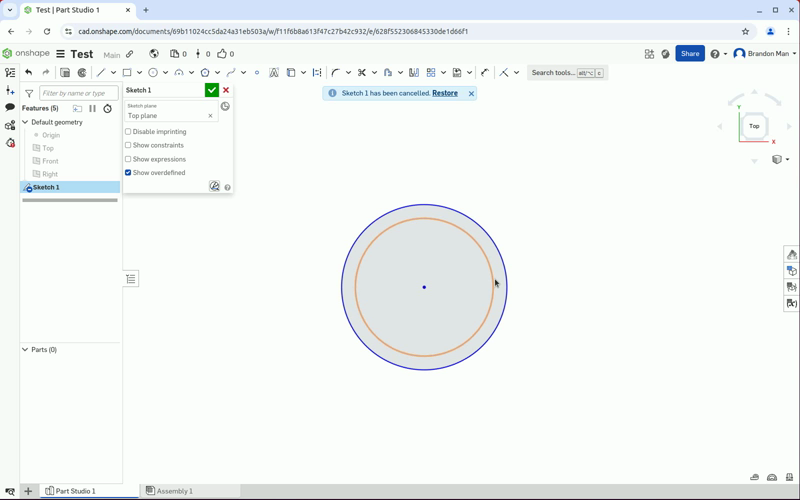
scroll(6)
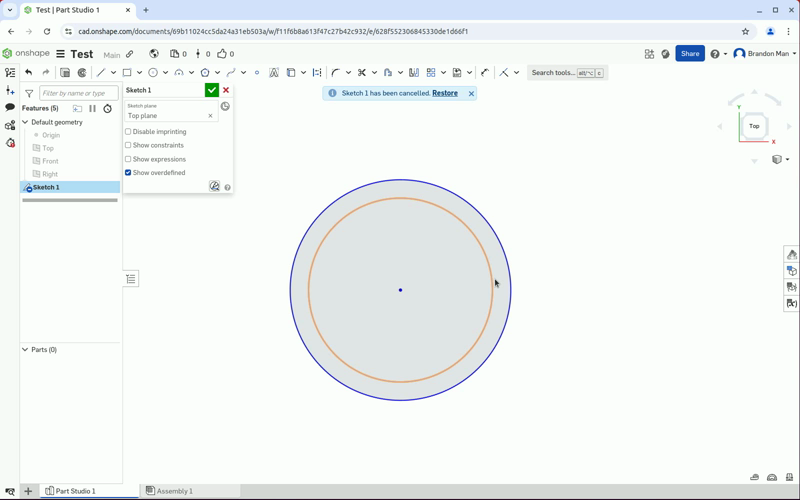
scroll(6)
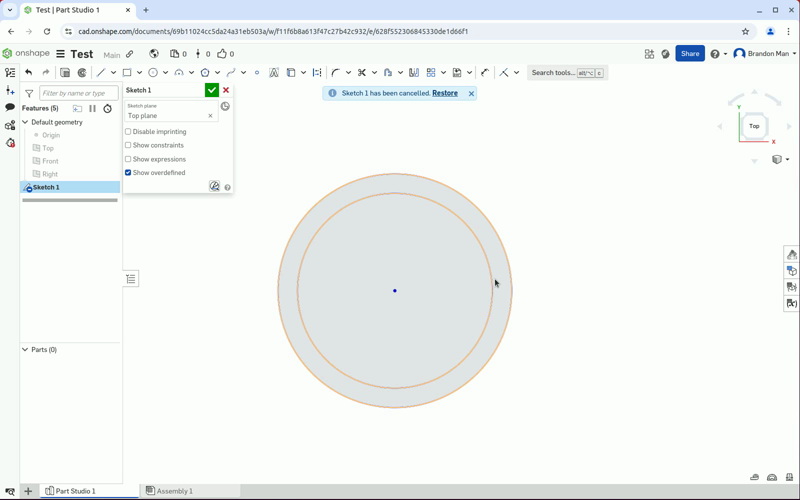
scroll(6)
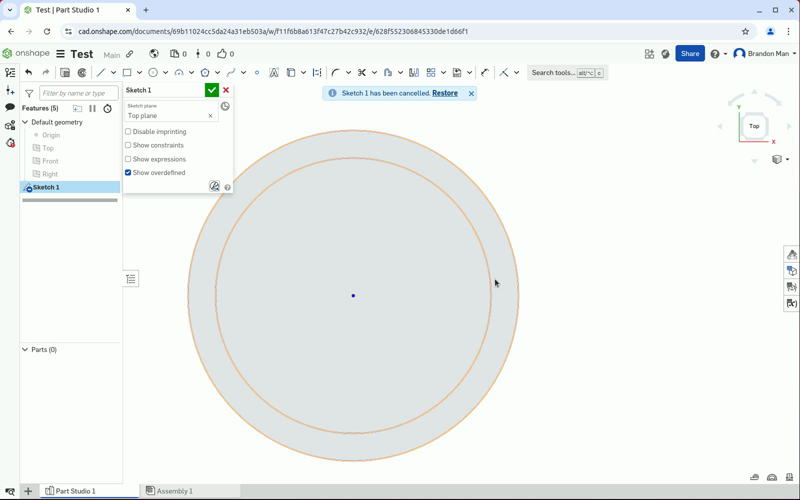
scroll(6)
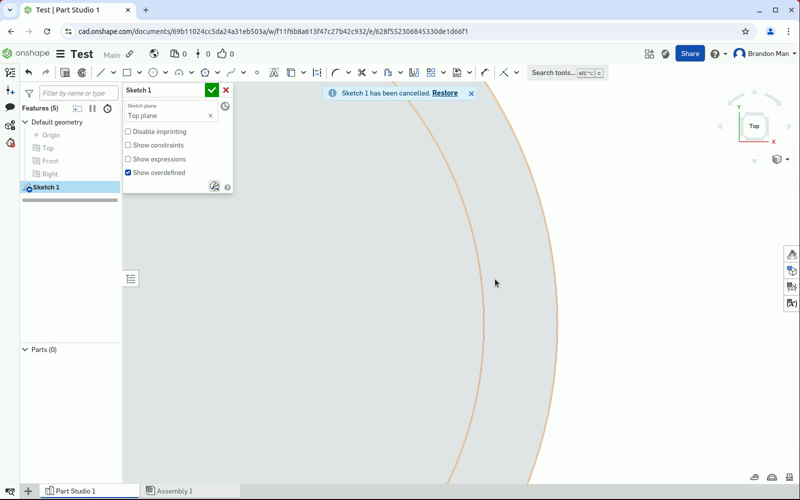
click(495, 278)
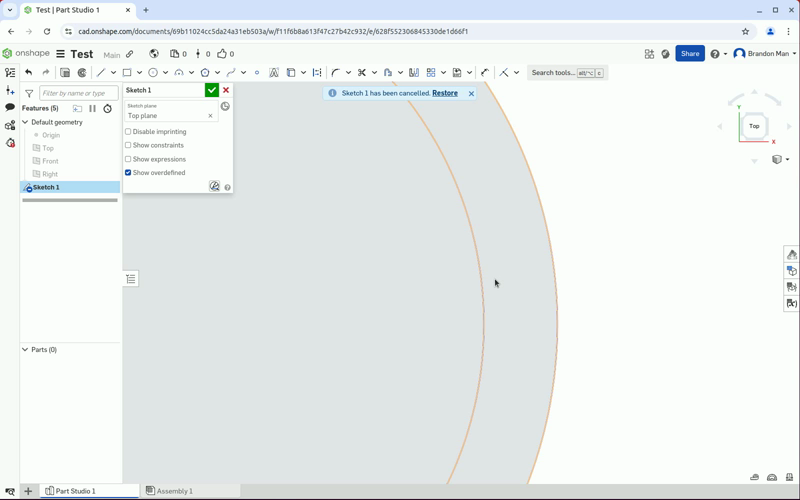
scroll(-6)
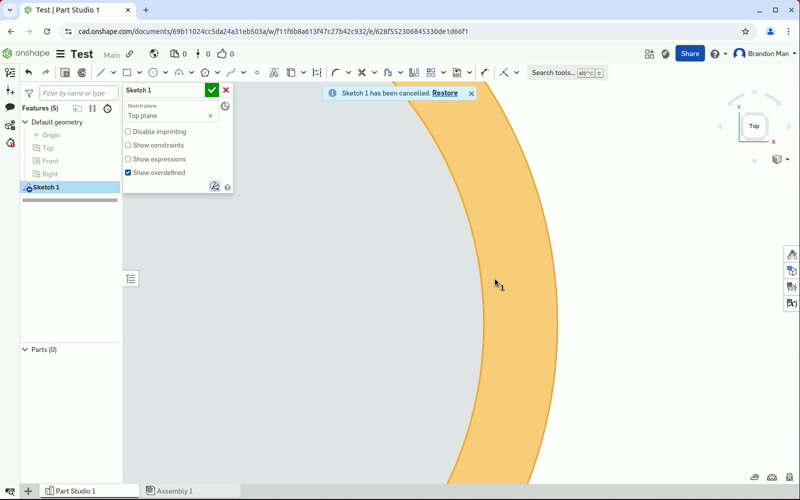
scroll(-6)
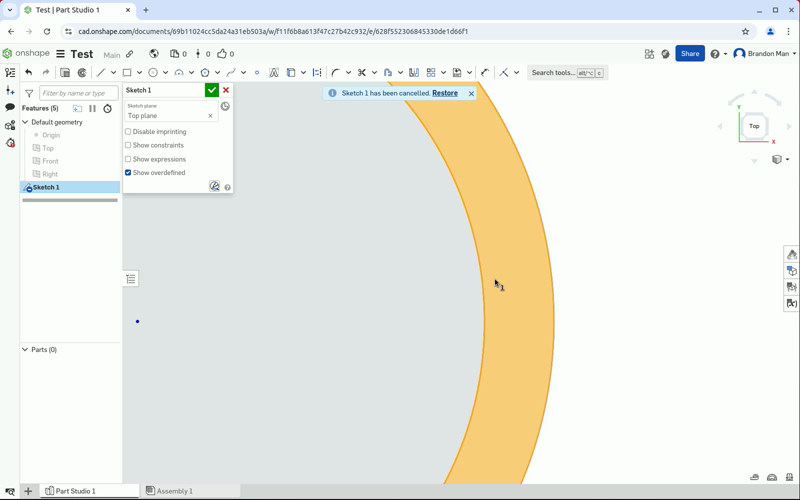
scroll(-6)
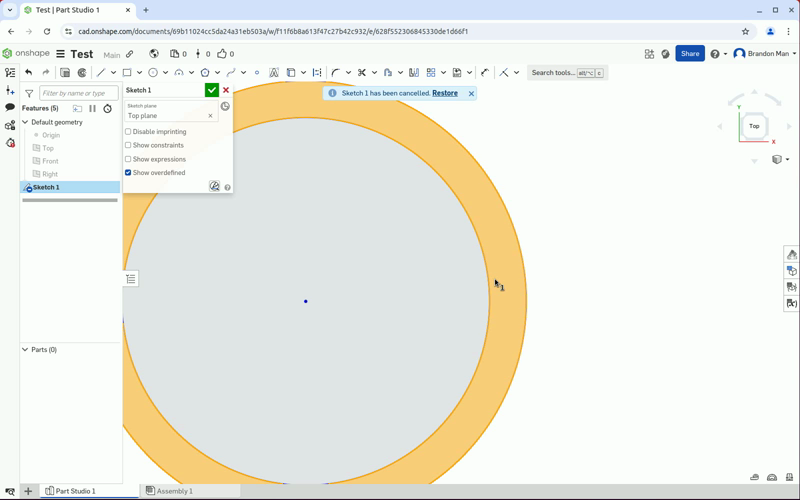
scroll(-6)
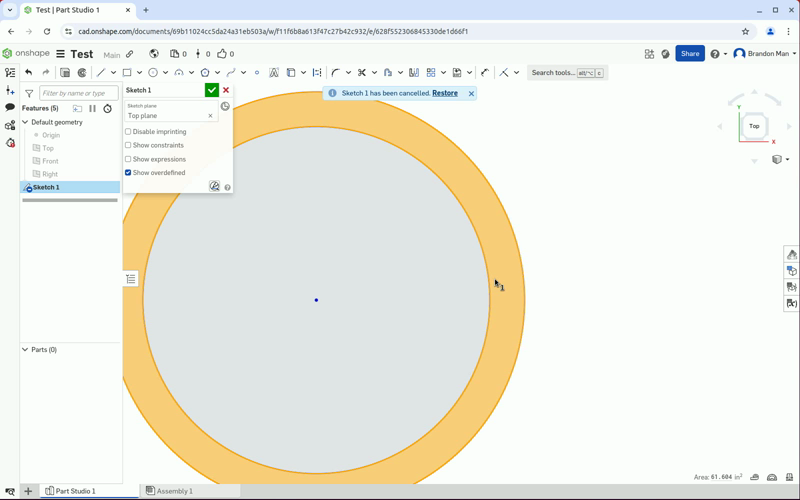
scroll(-6)
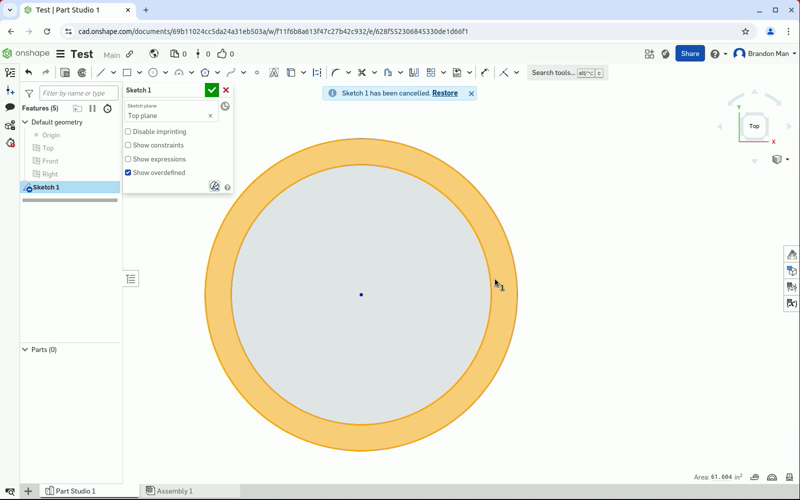
scroll(-6)
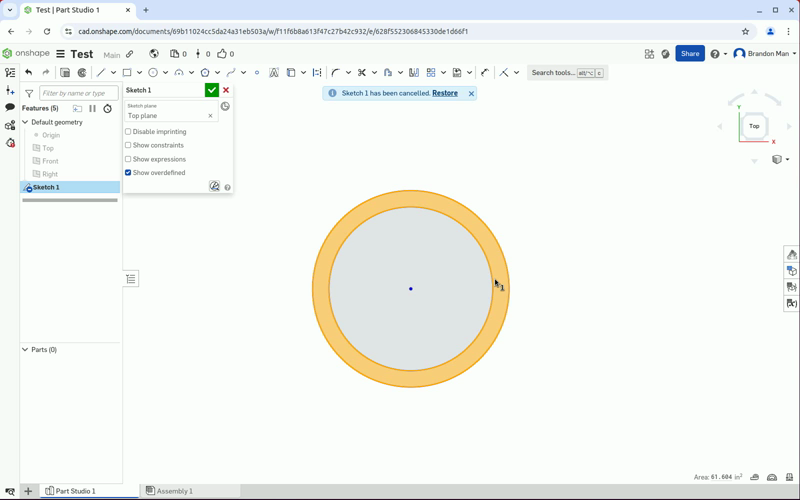
scroll(-6)
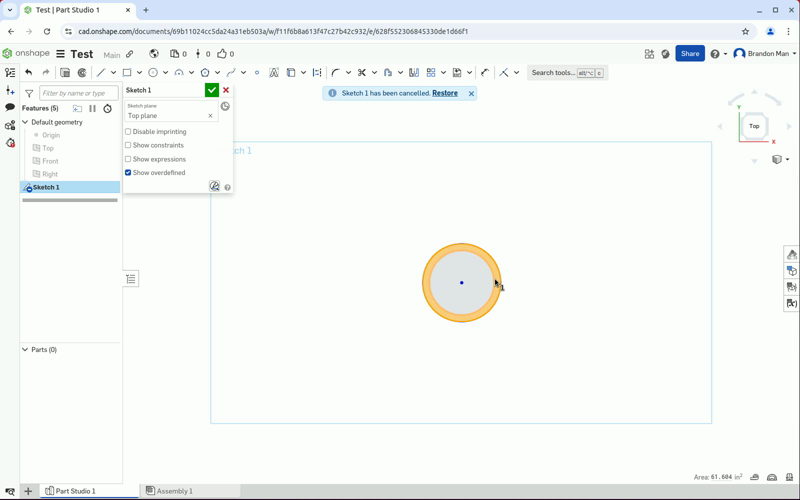
mouse_move(73, 352)
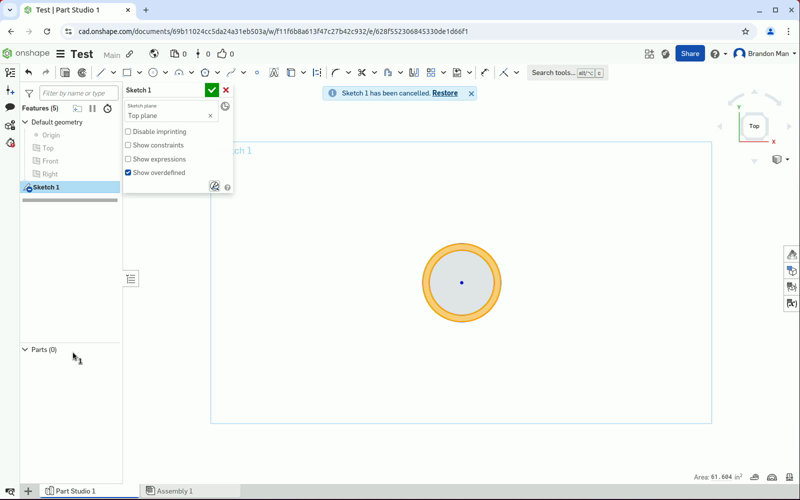
key(shift+y)
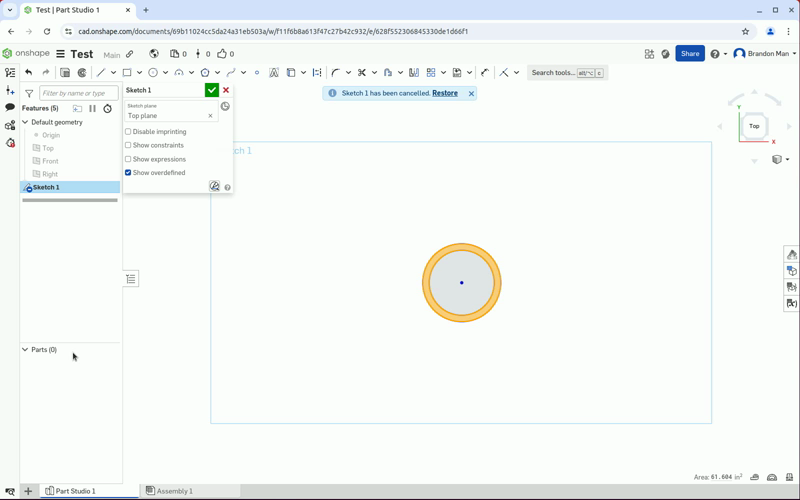
key(shift+e)
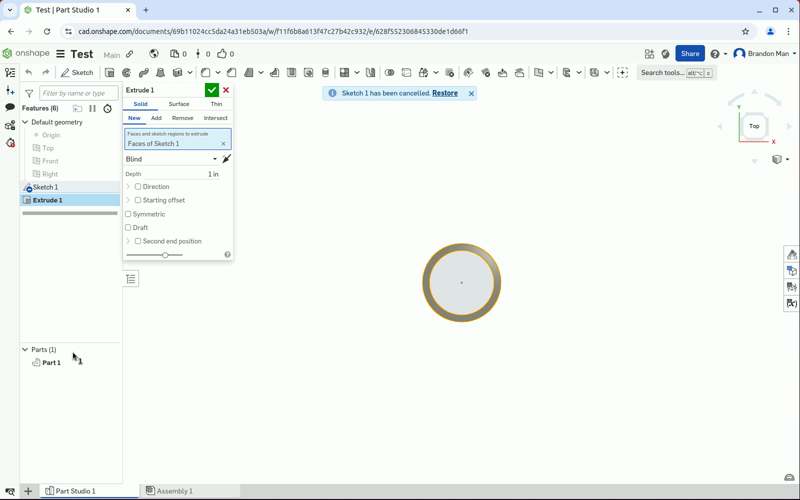
mouse_move(143, 106)
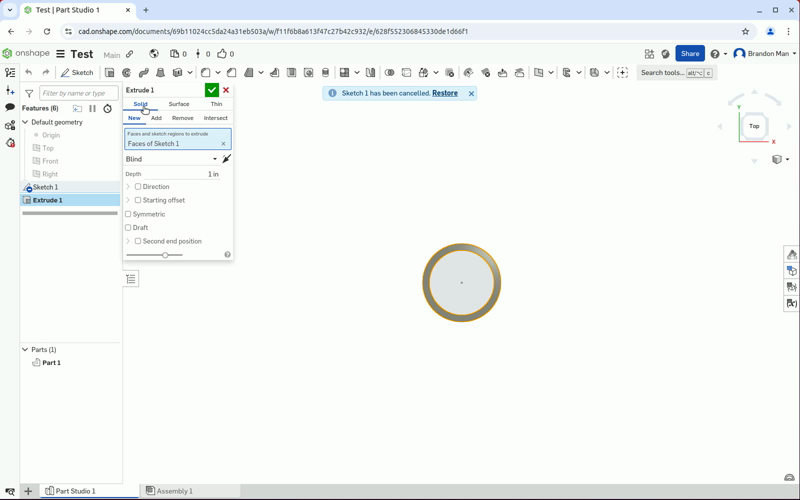
click(143, 106)
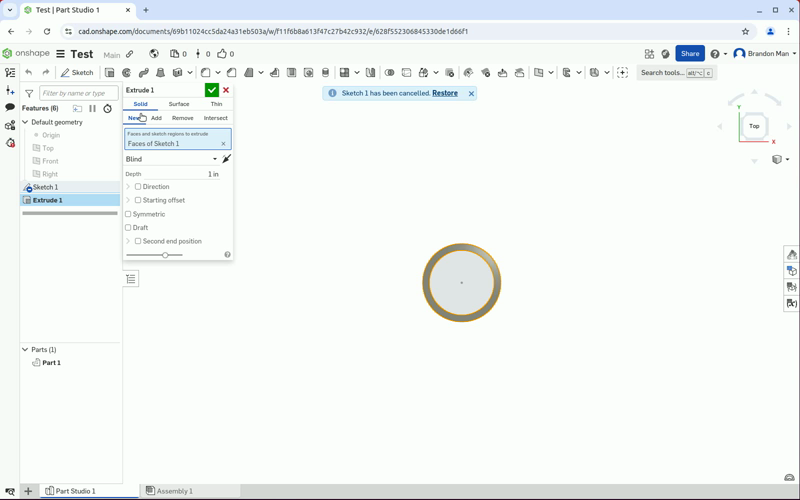
mouse_move(137, 120)
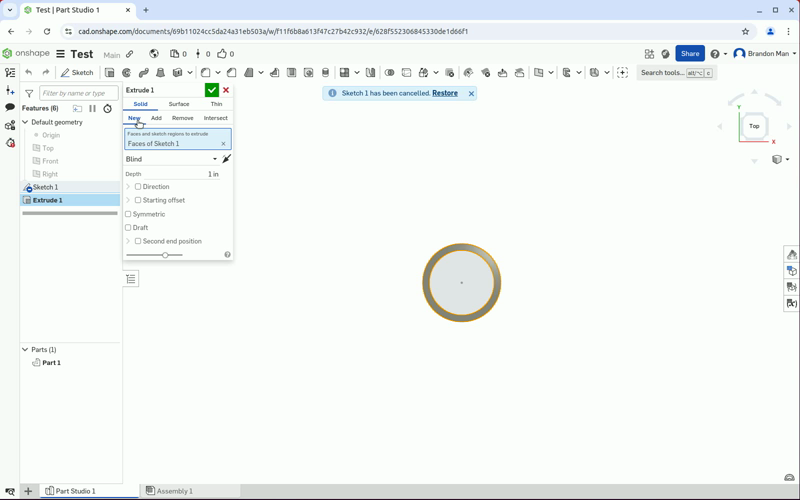
click(137, 120)
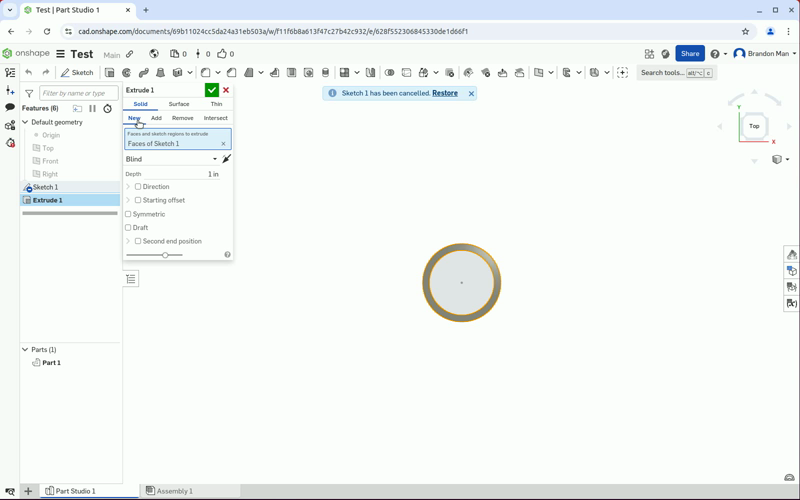
key(tab, 4)
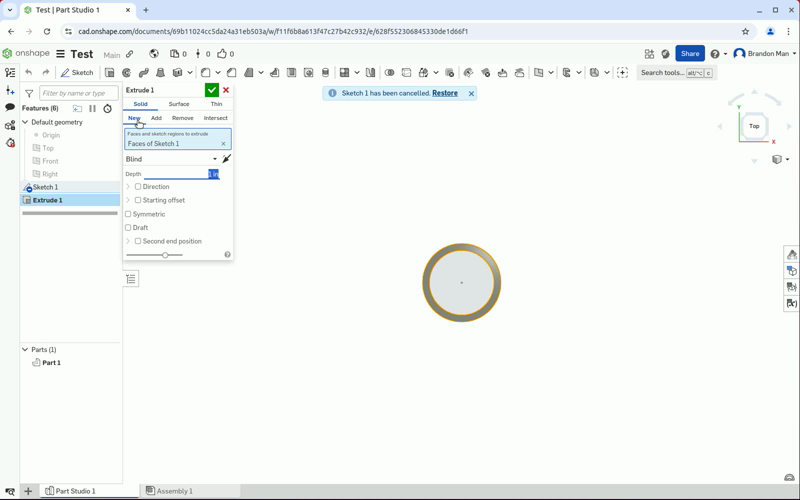
text(23.108)
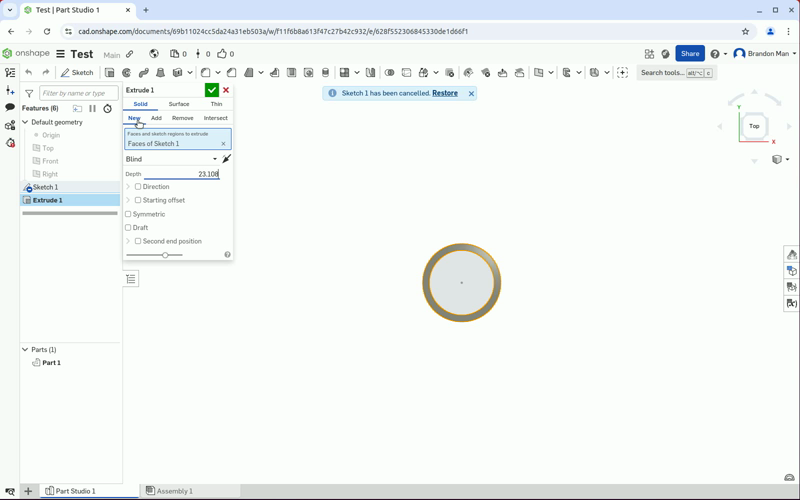
key(enter)
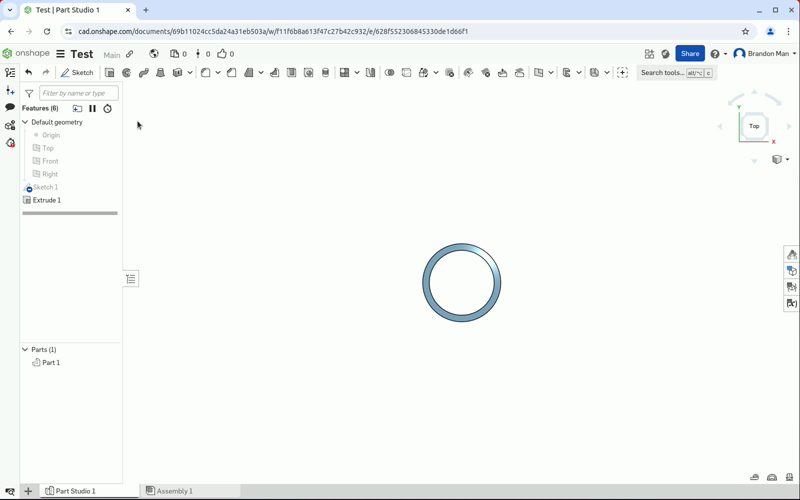
key(shift+h)
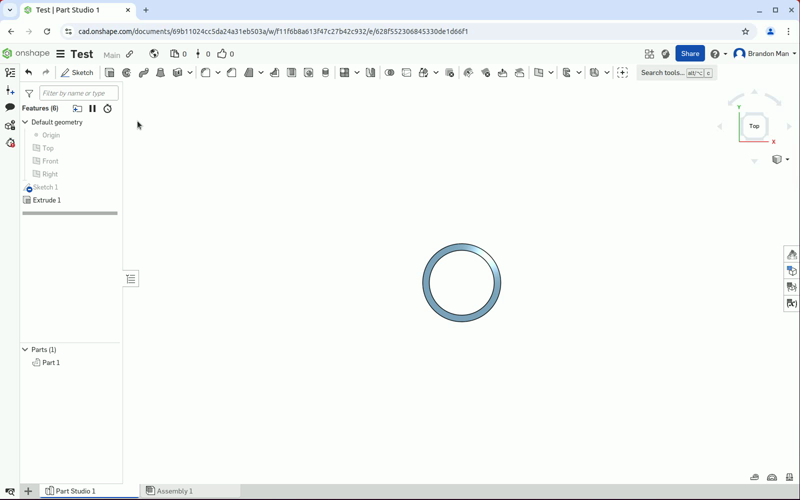
key(shift+h)
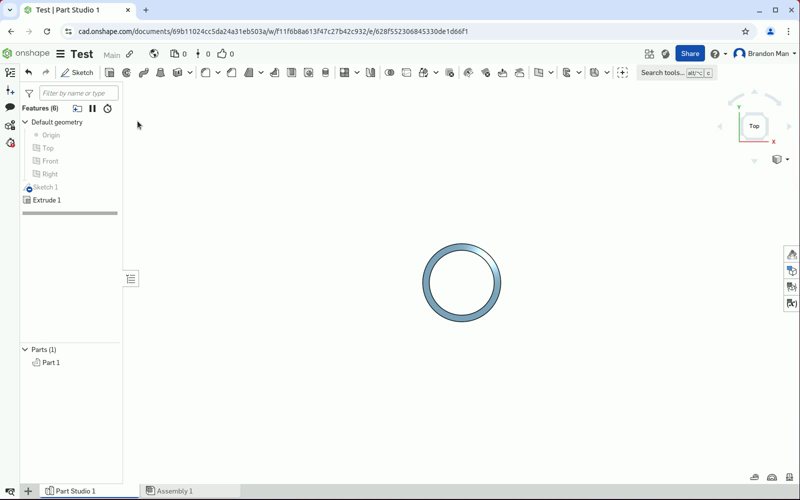
mouse_move(73, 189)
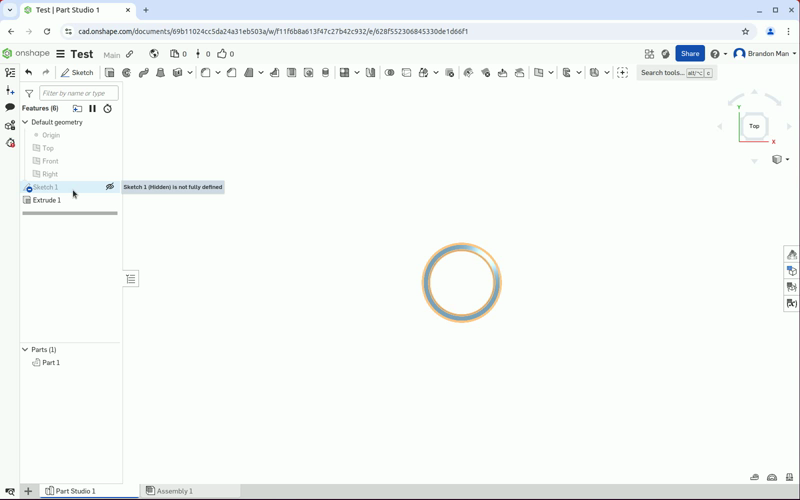
click(73, 189)
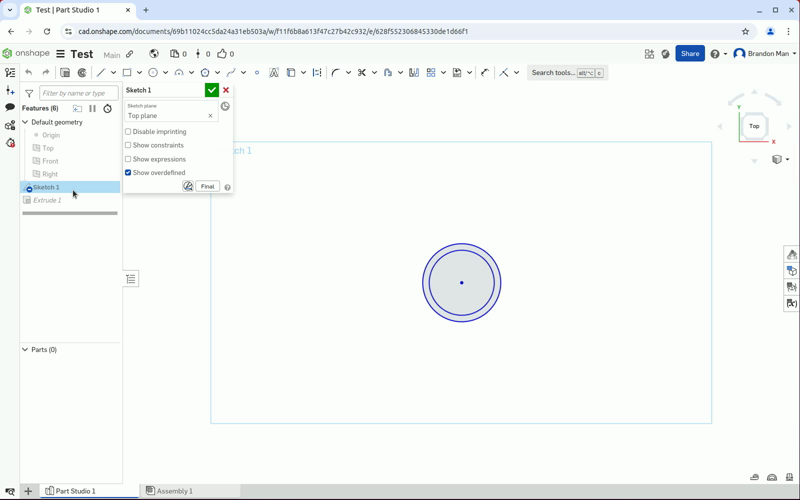
mouse_move(229, 92)
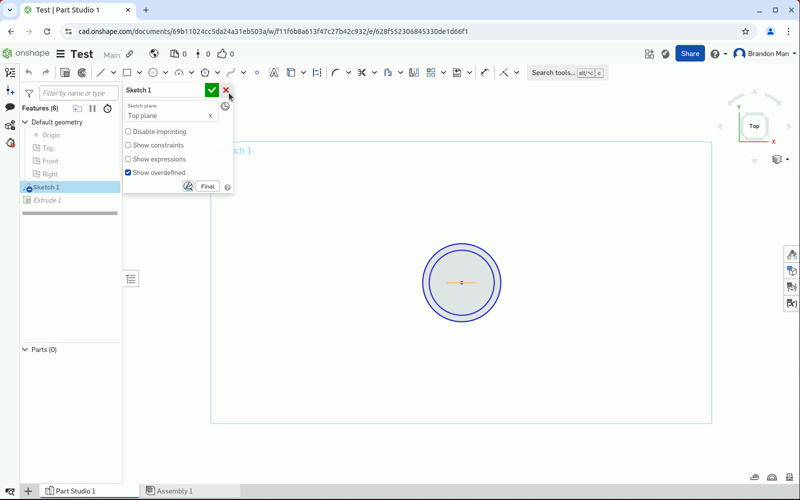
click(229, 92)
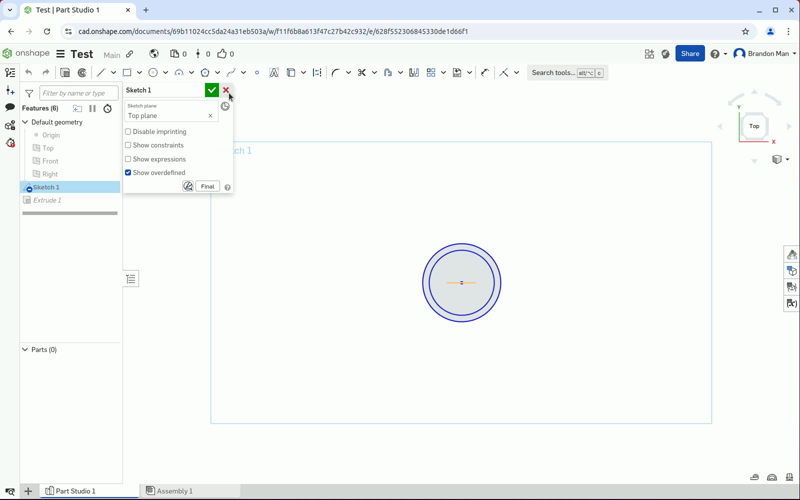
key(shift+s)
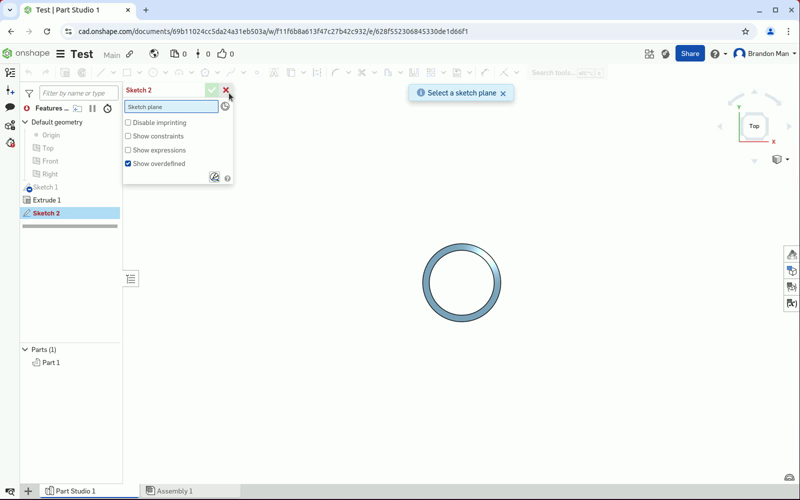
mouse_move(73, 150)
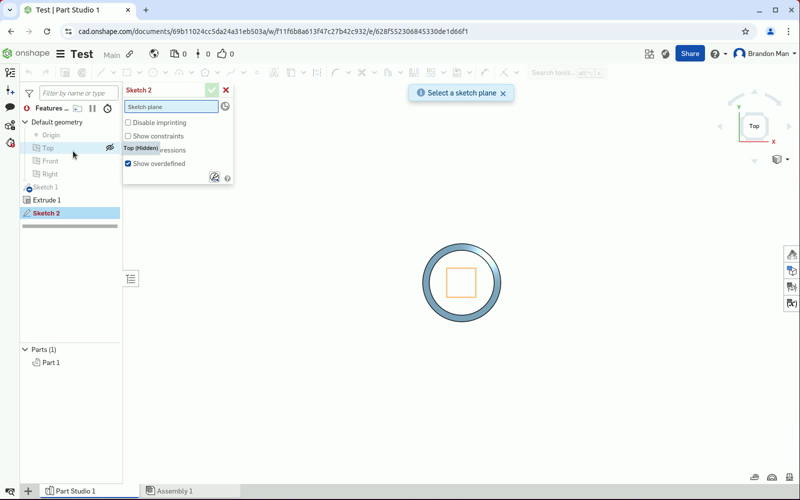
click(73, 150)
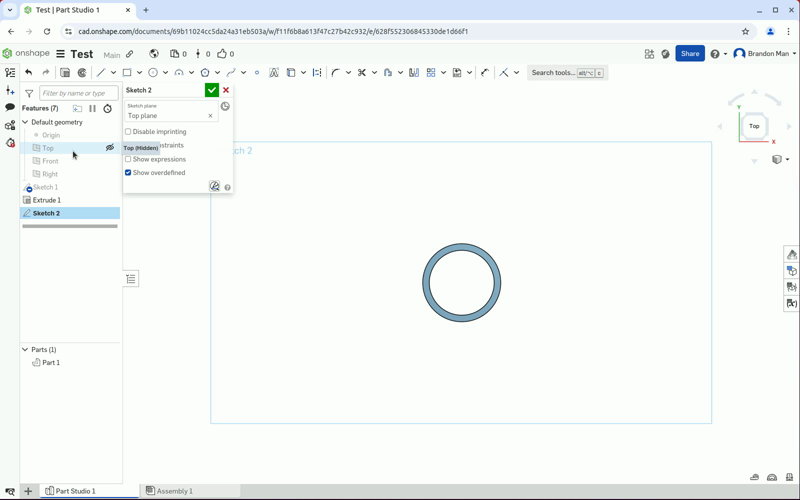
mouse_move(73, 352)
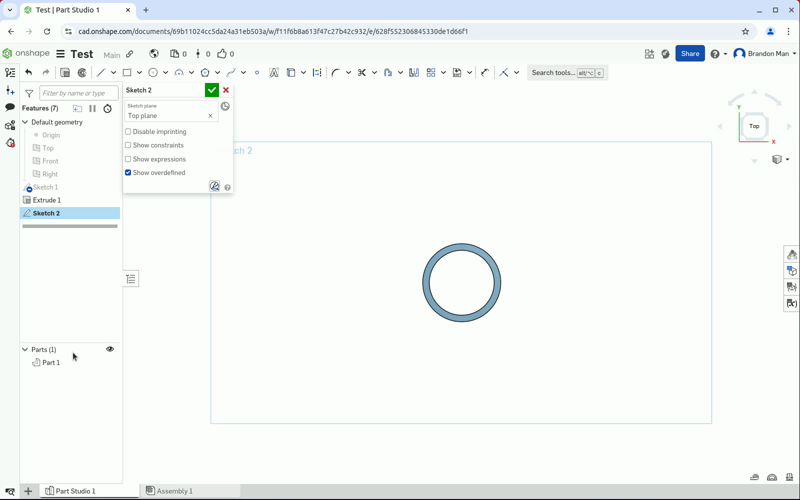
key(y)
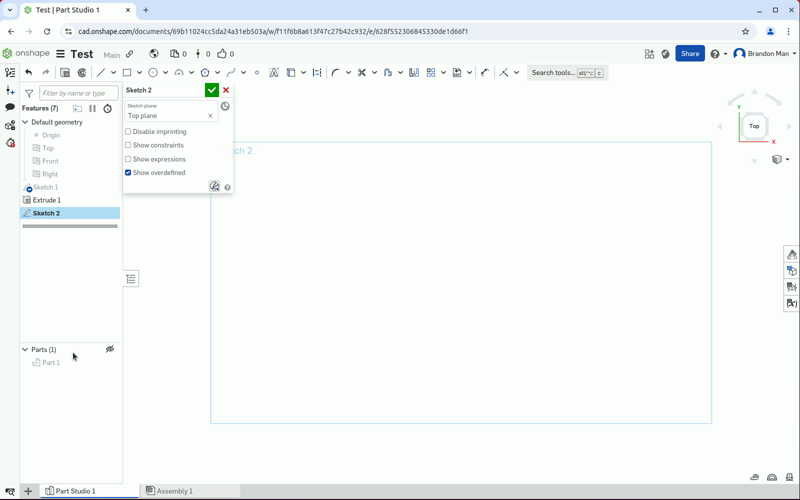
key(c)
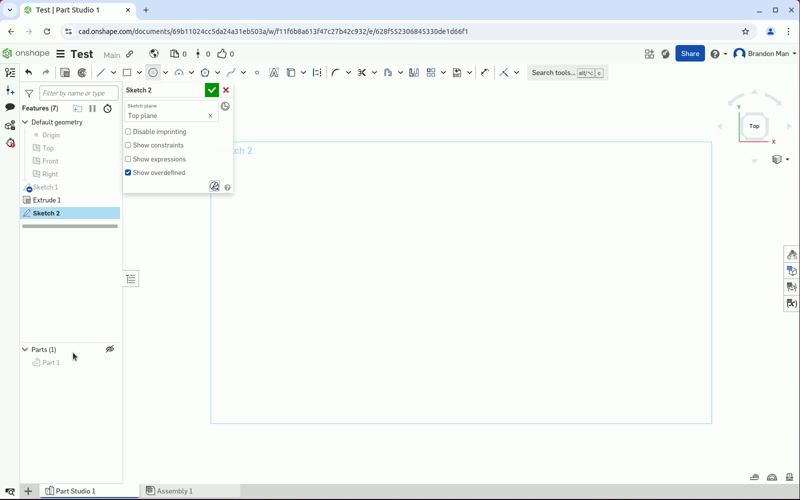
key_down(shift)
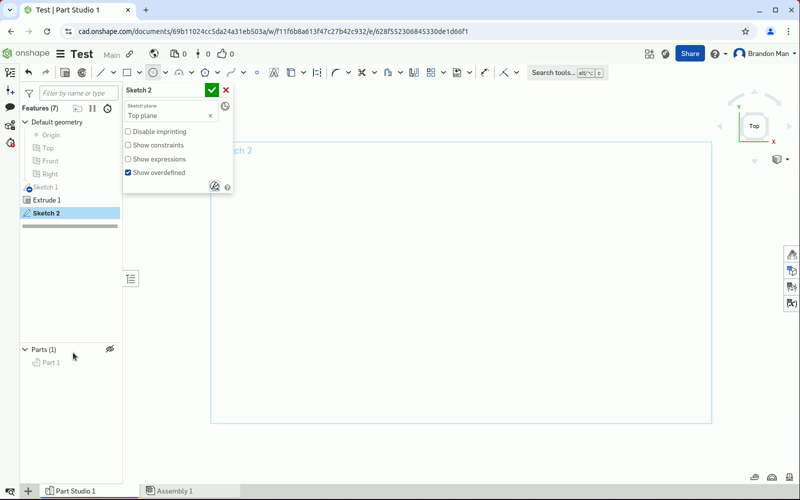
mouse_move(461, 282)
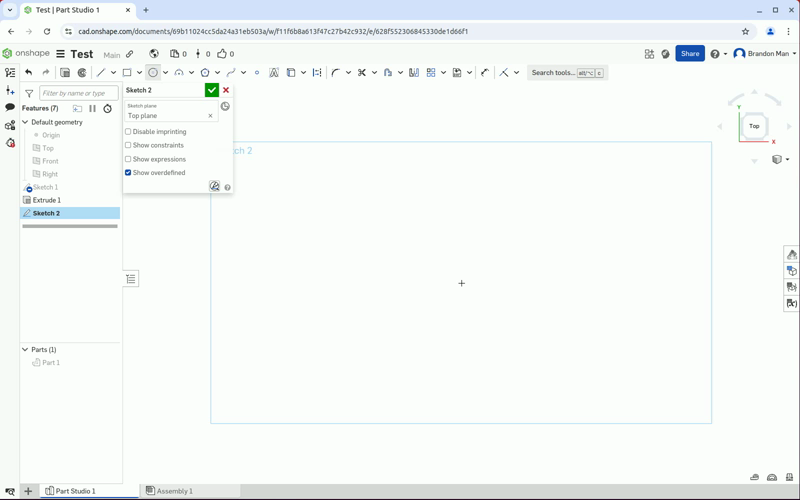
click(461, 282)
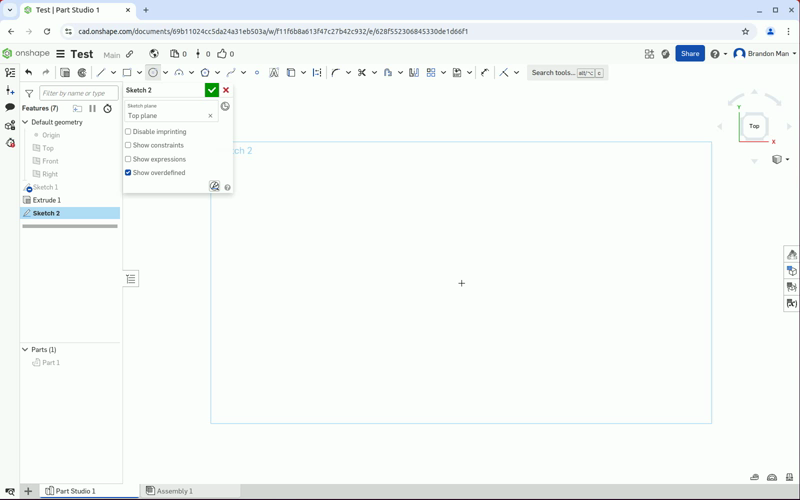
key_up(shift)
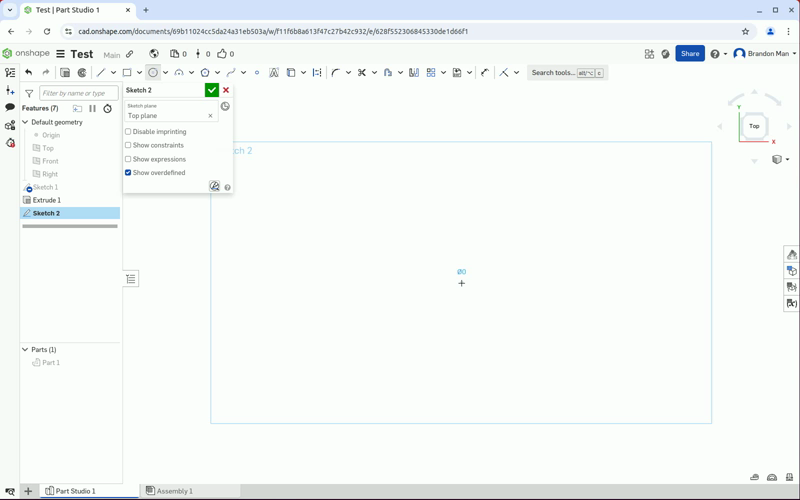
mouse_move(494, 282)
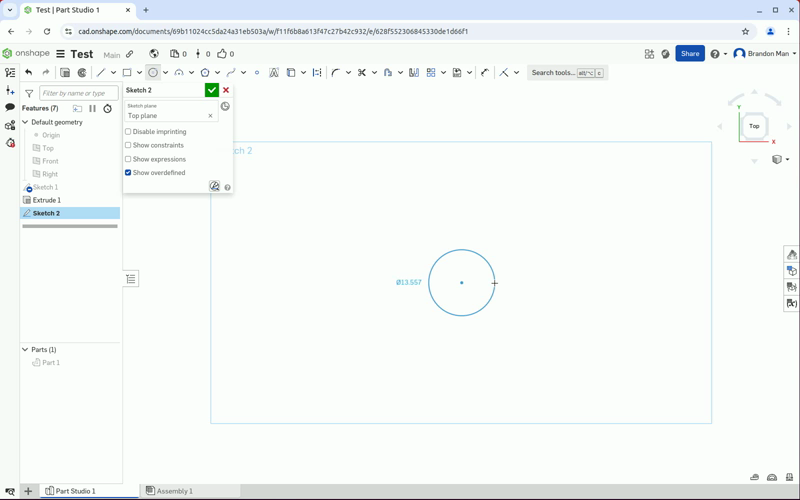
click(494, 282)
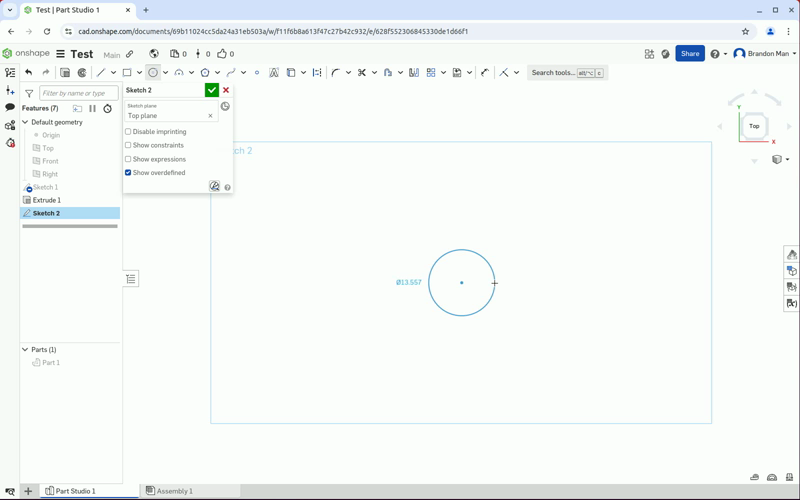
key(esc)
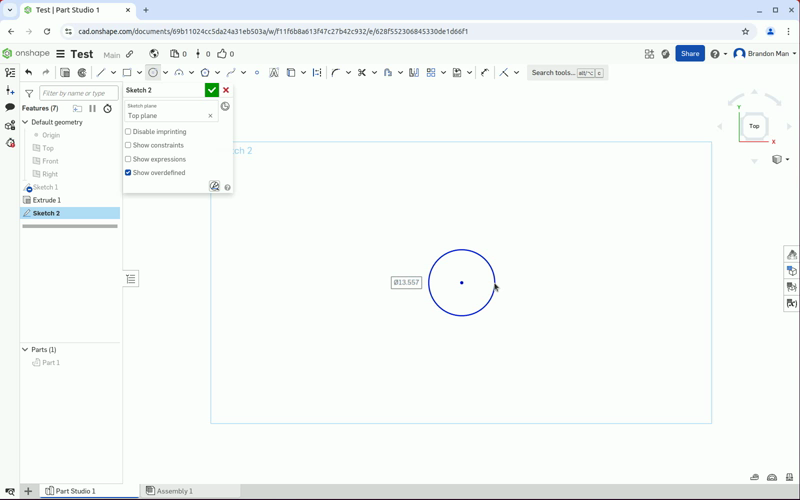
mouse_move(480, 294)
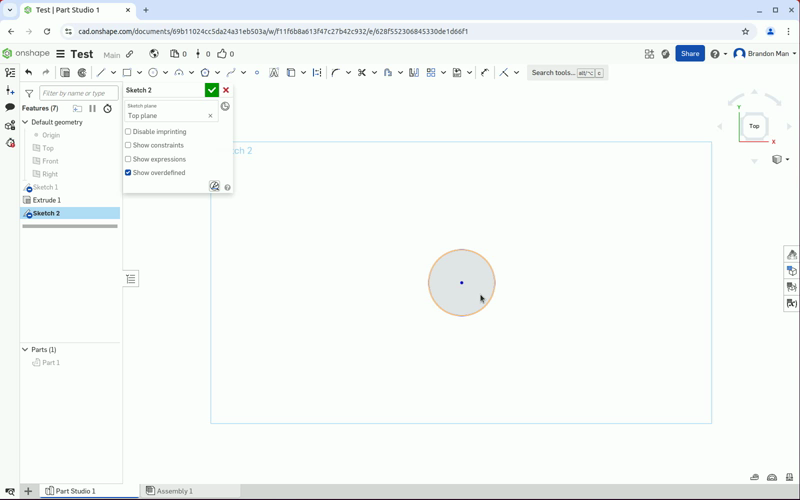
click(480, 294)
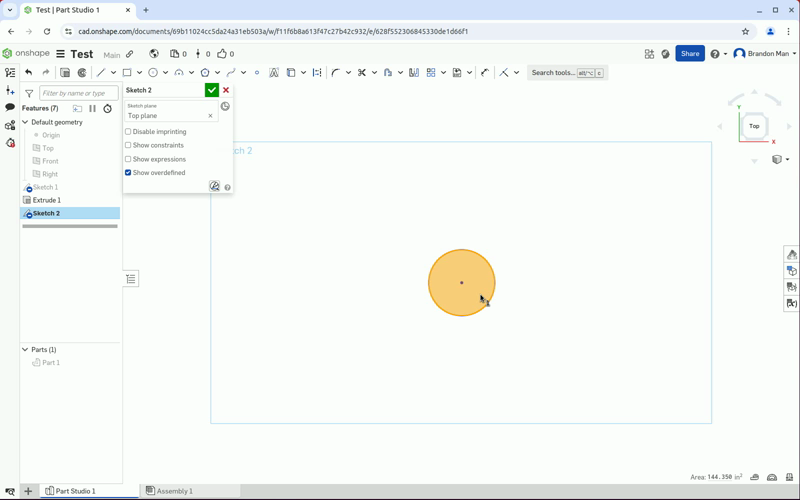
mouse_move(73, 352)
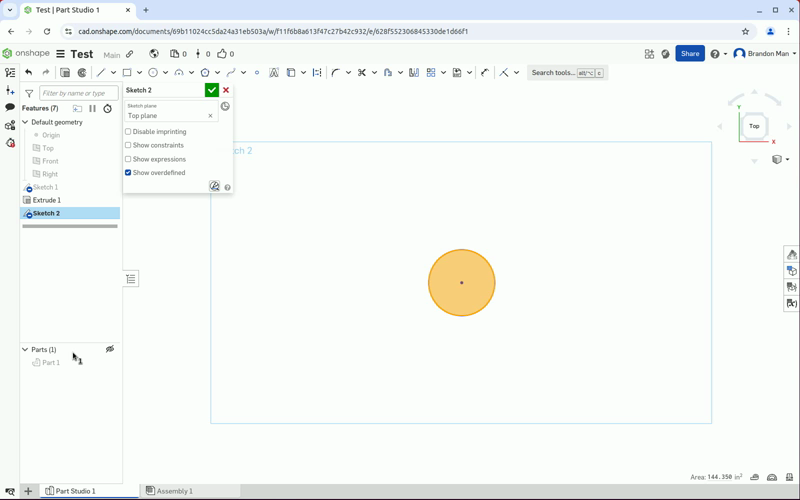
key(shift+y)
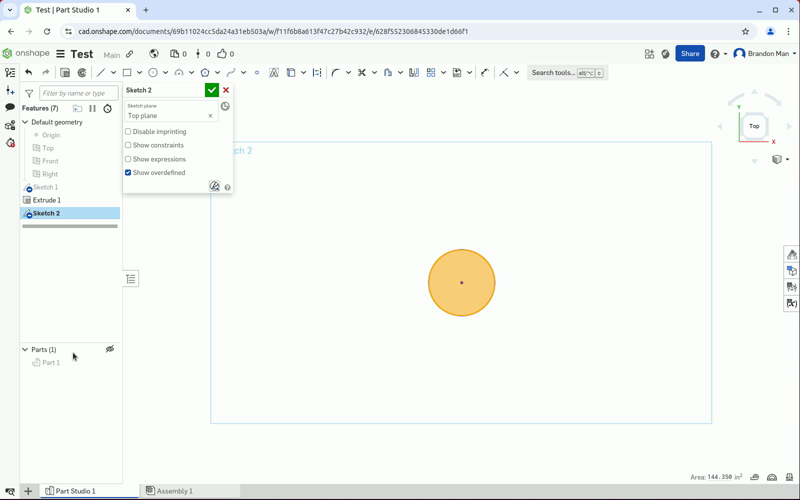
key(shift+e)
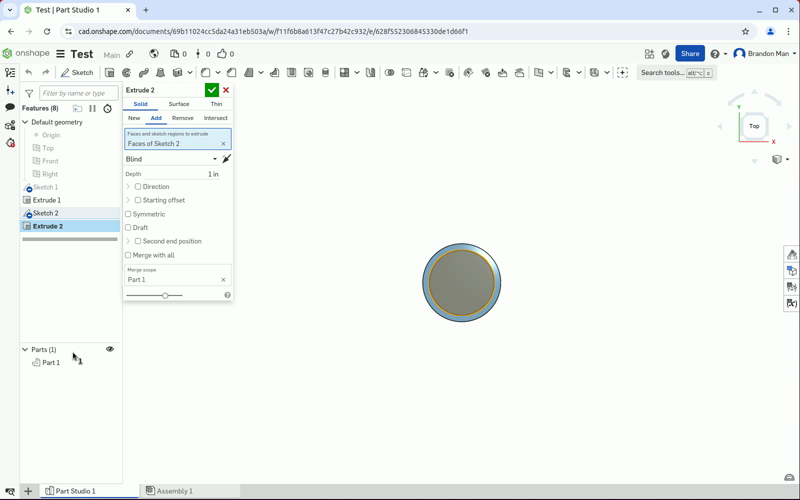
mouse_move(143, 106)
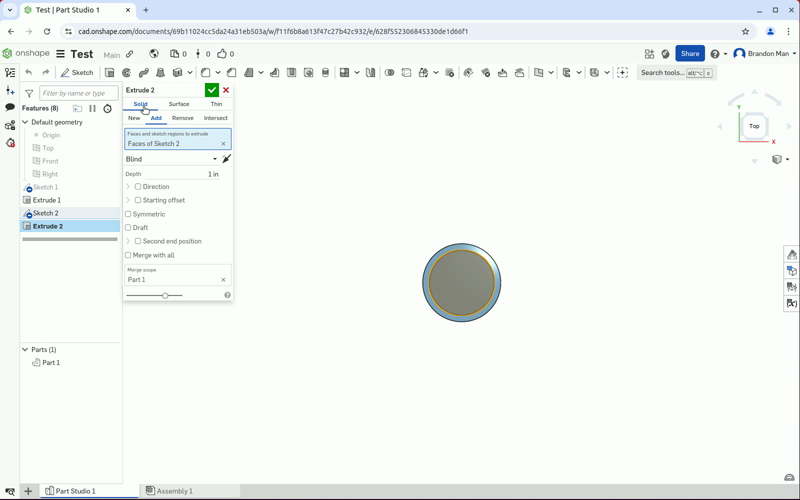
click(143, 106)
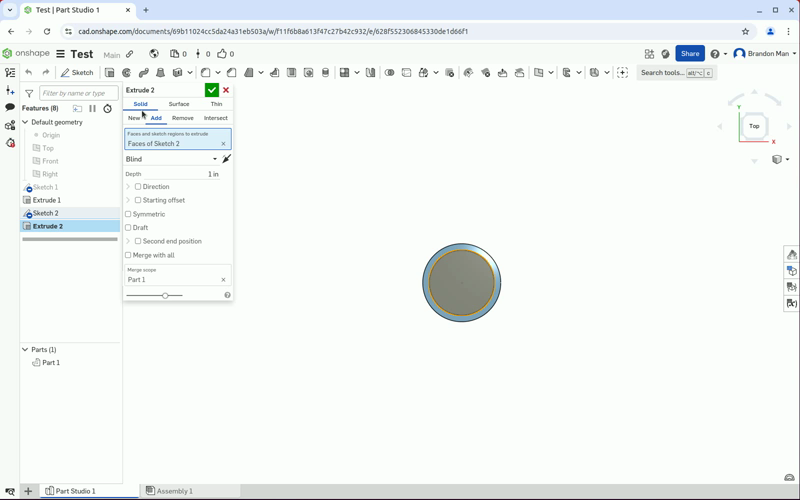
mouse_move(137, 120)
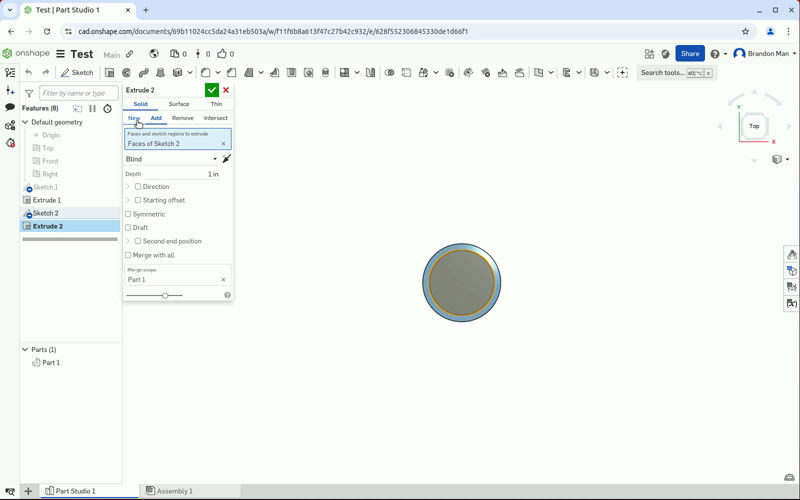
click(137, 120)
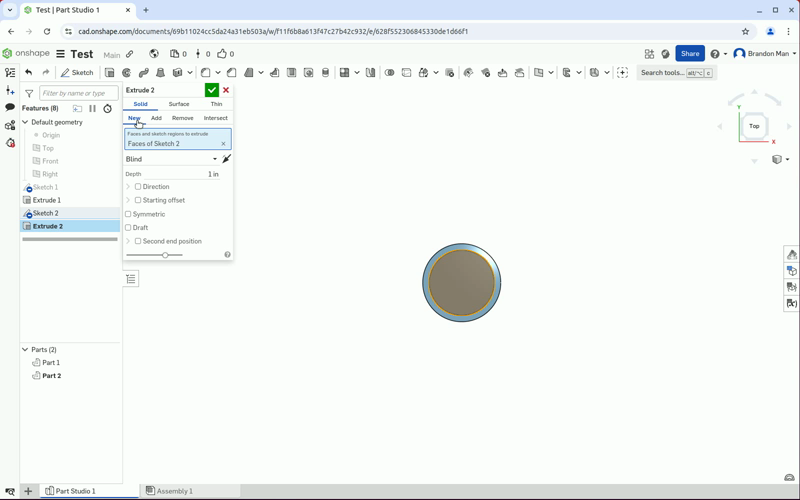
key(tab, 4)
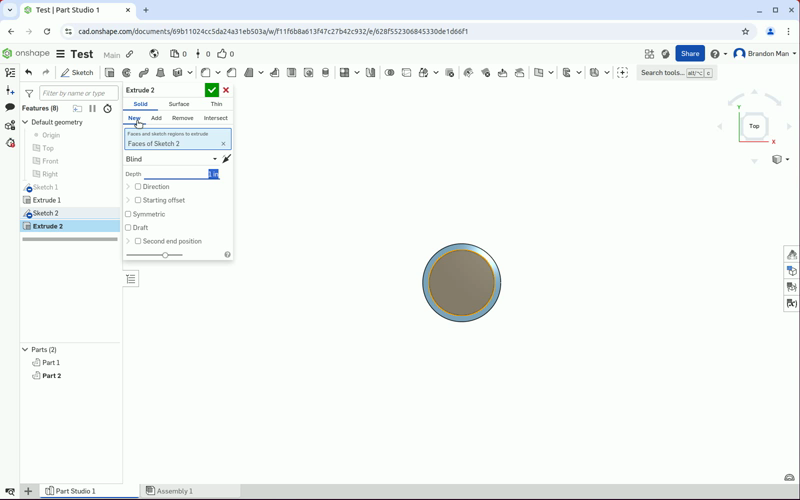
text(1.204)
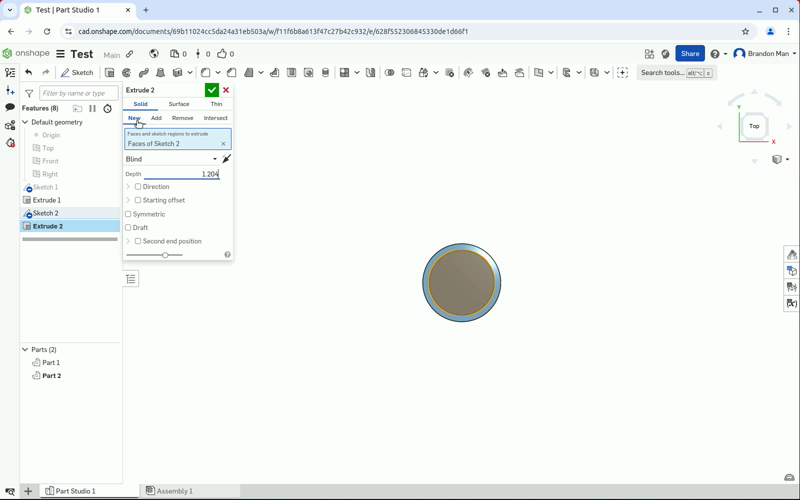
key(enter)
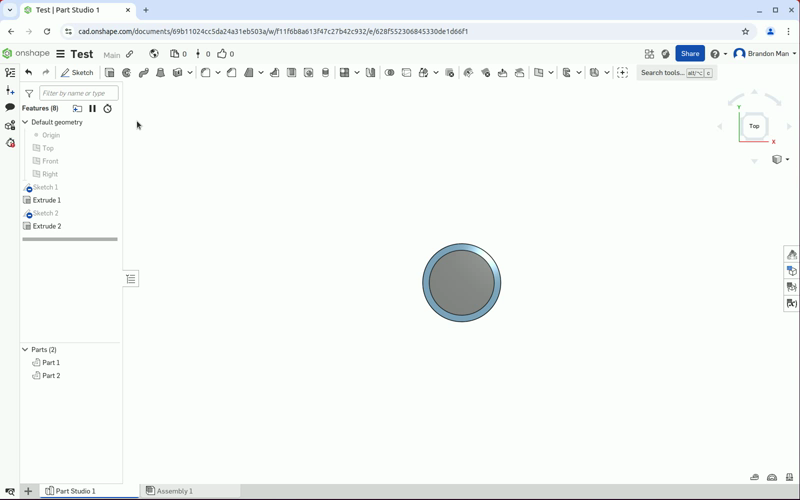
key(shift+h)
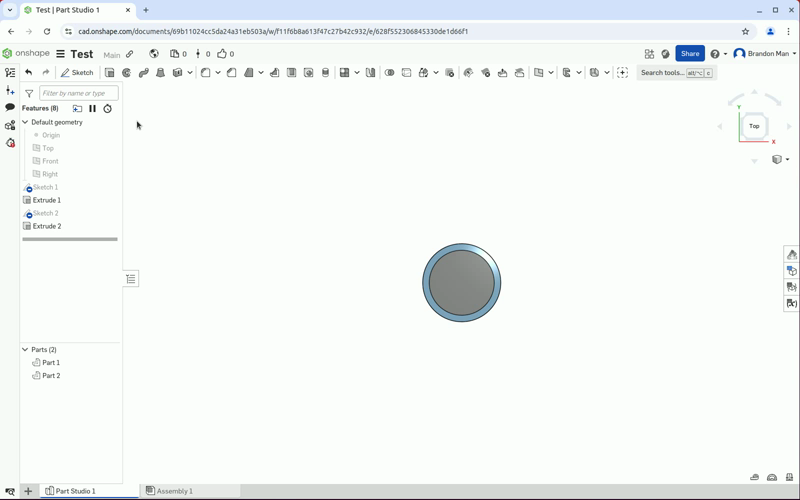
key(shift+h)
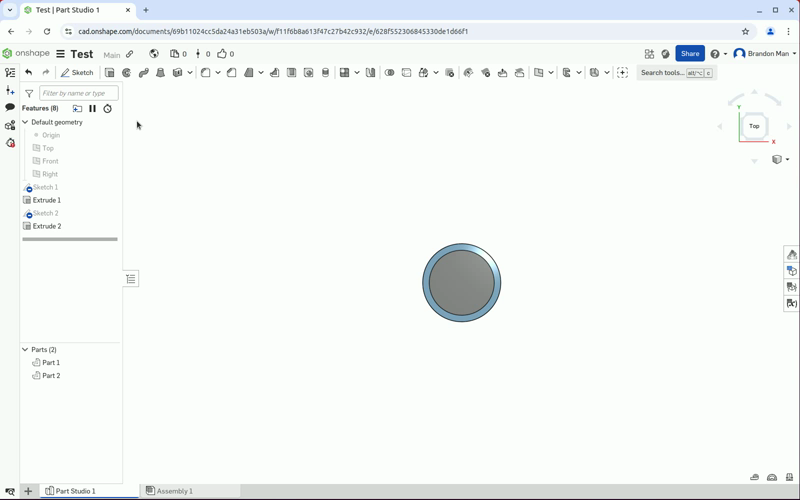
mouse_move(73, 189)
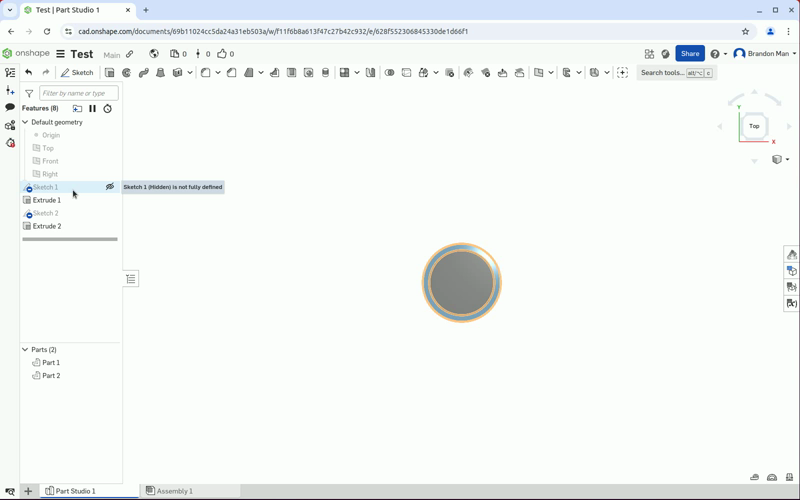
click(73, 189)
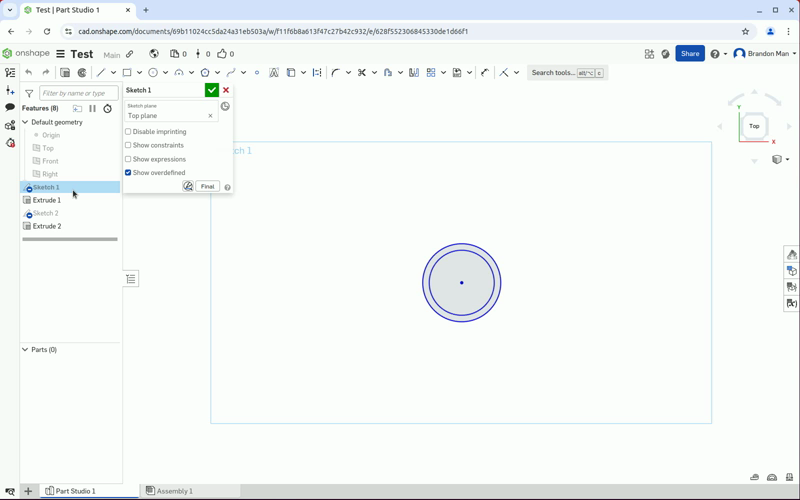
mouse_move(229, 92)
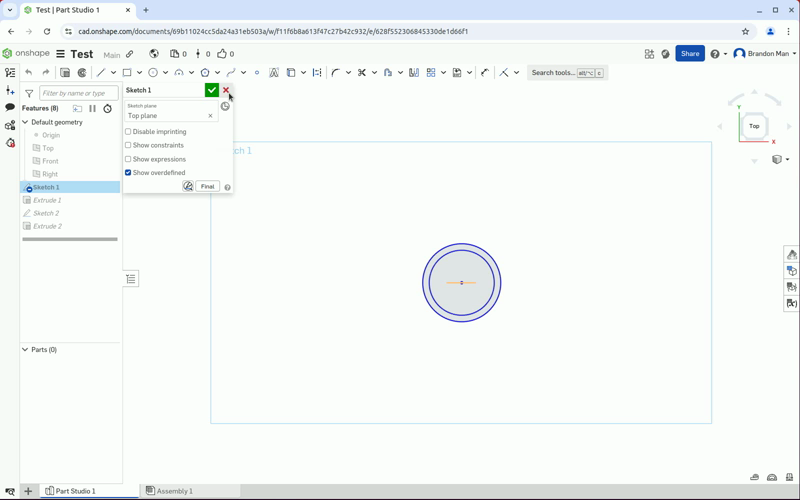
click(229, 92)
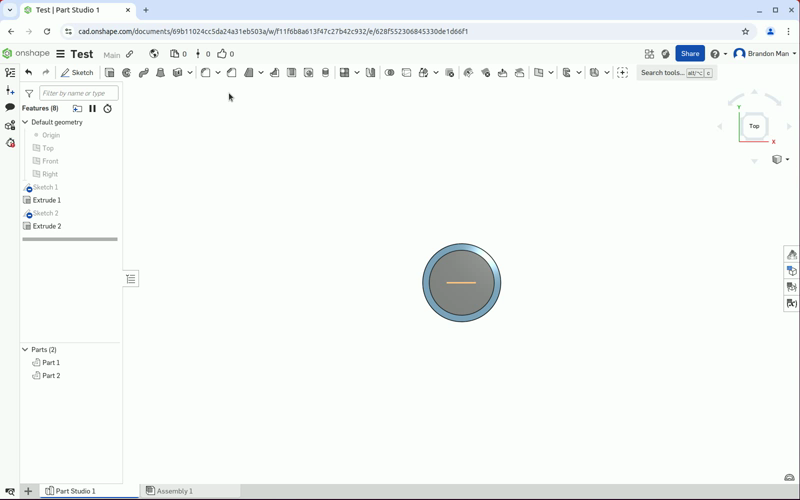
mouse_move(73, 352)
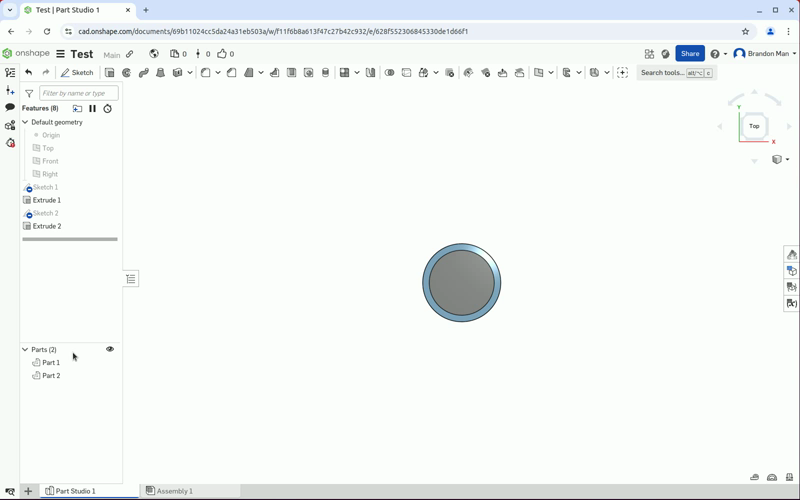
key(y)
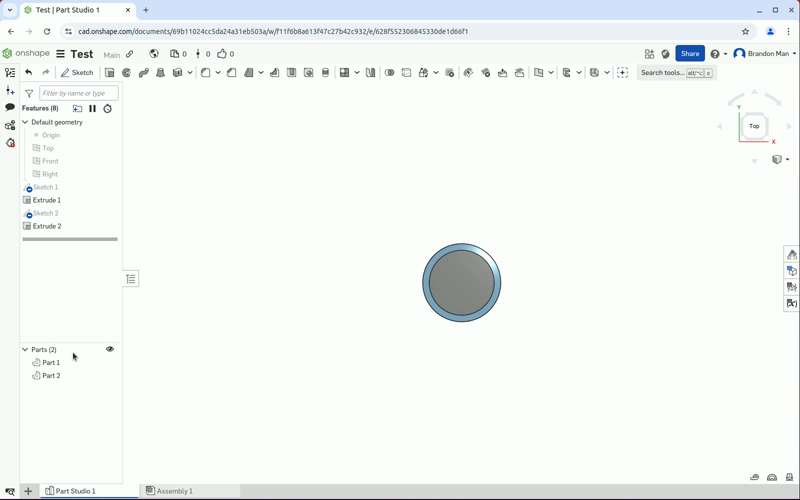
key(shift+p)
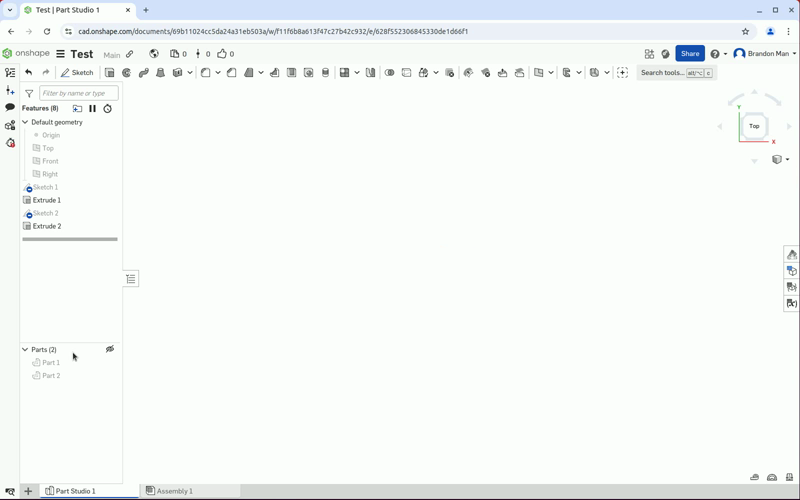
key(space)
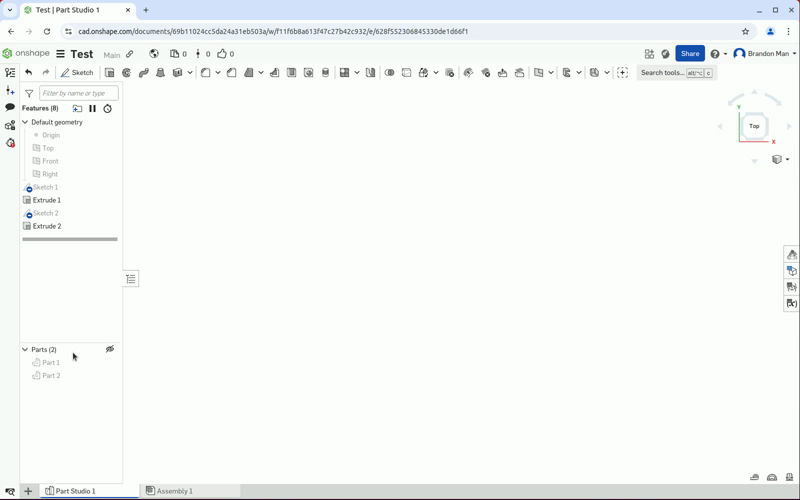
key_down(shift)
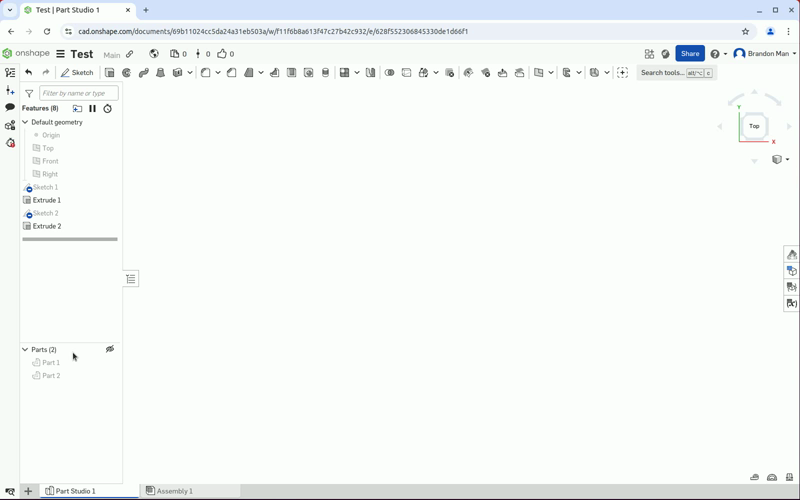
key(up)
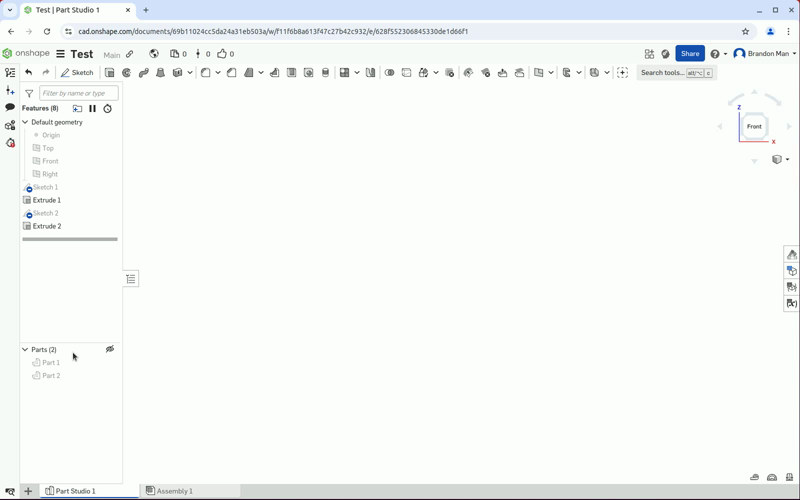
key_up(shift)
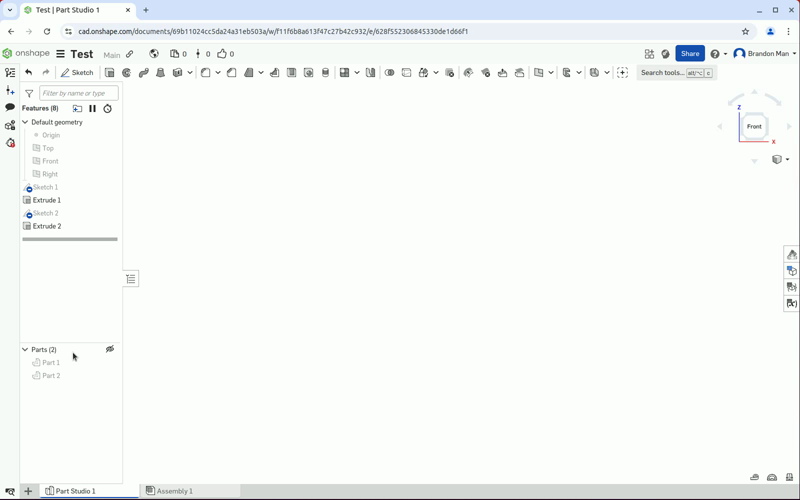
mouse_move(73, 352)
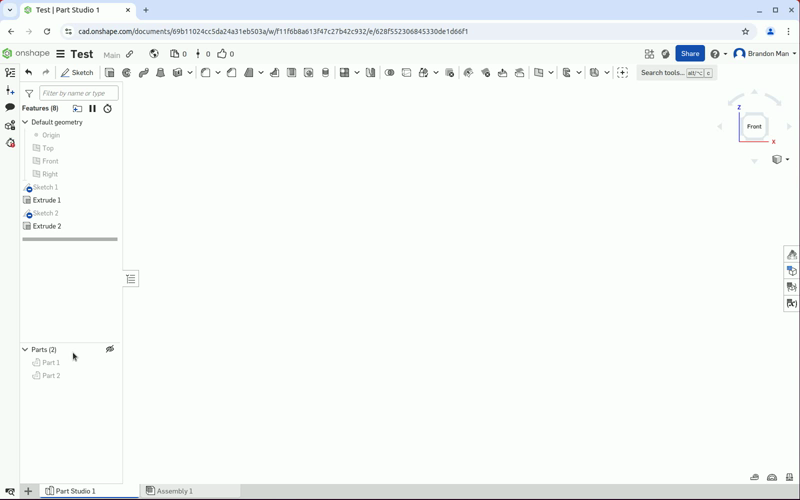
key(shift+y)
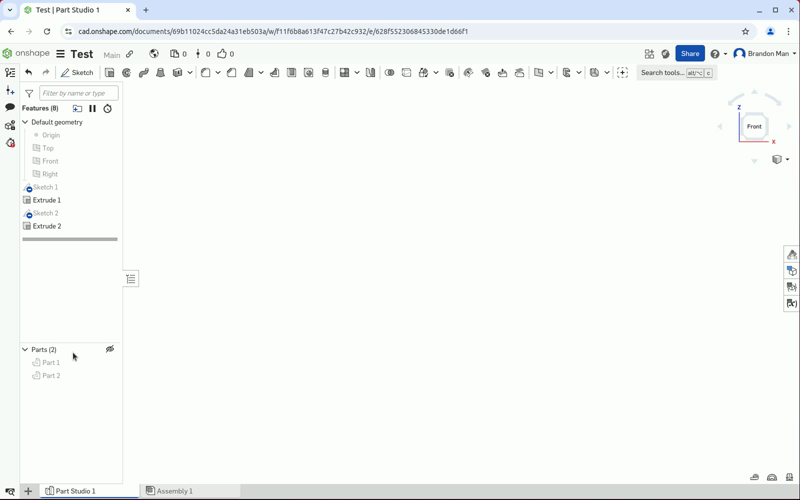
key(shift+s)
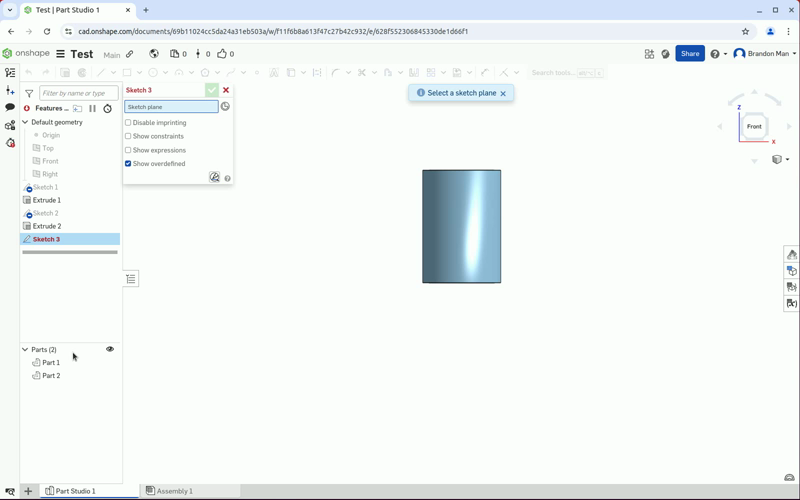
mouse_move(73, 163)
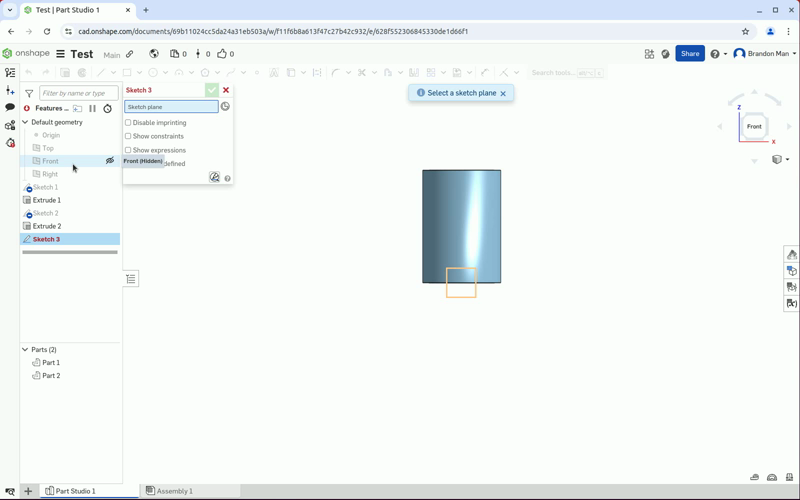
click(73, 163)
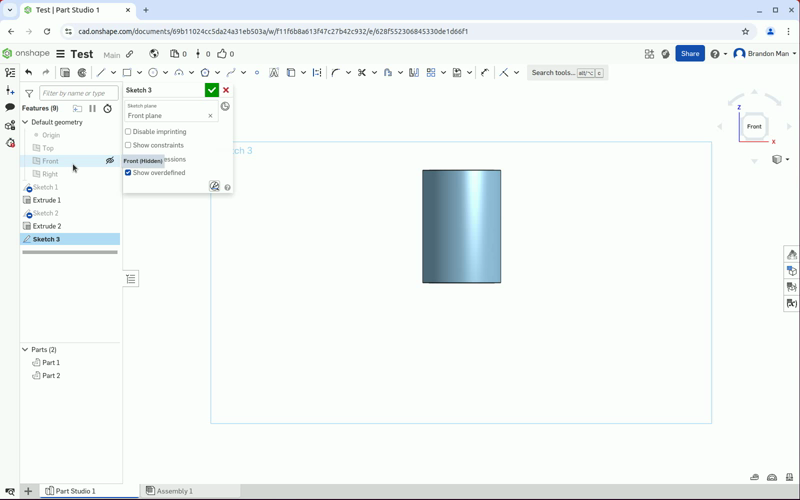
mouse_move(73, 352)
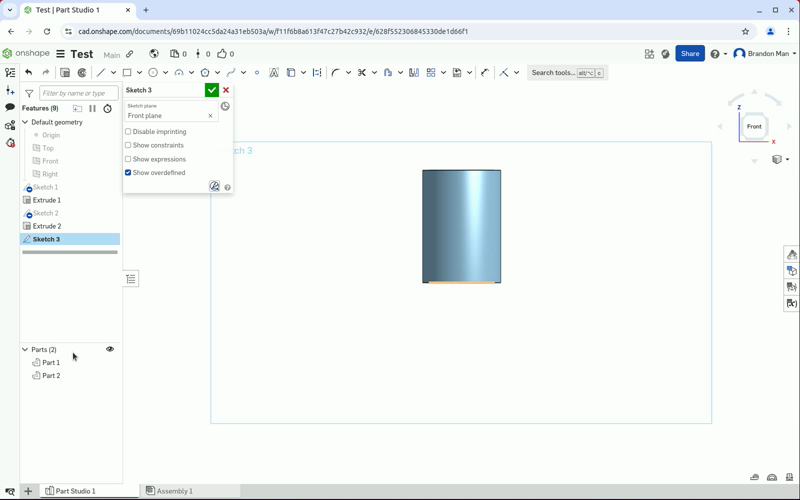
key(y)
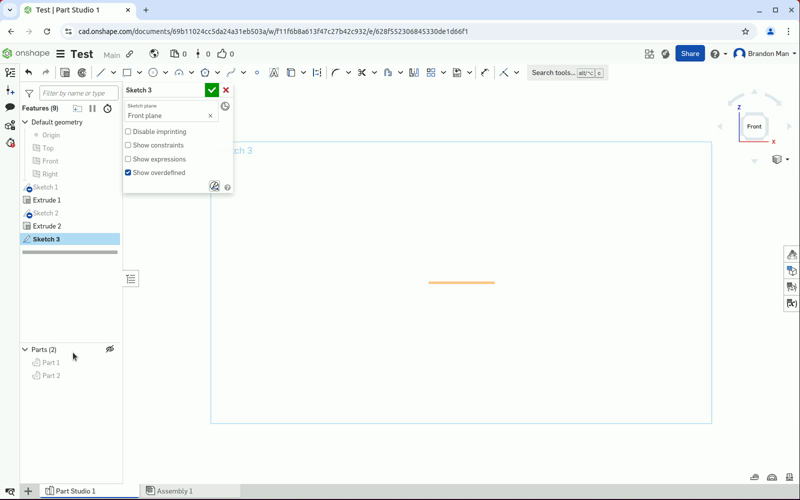
key(c)
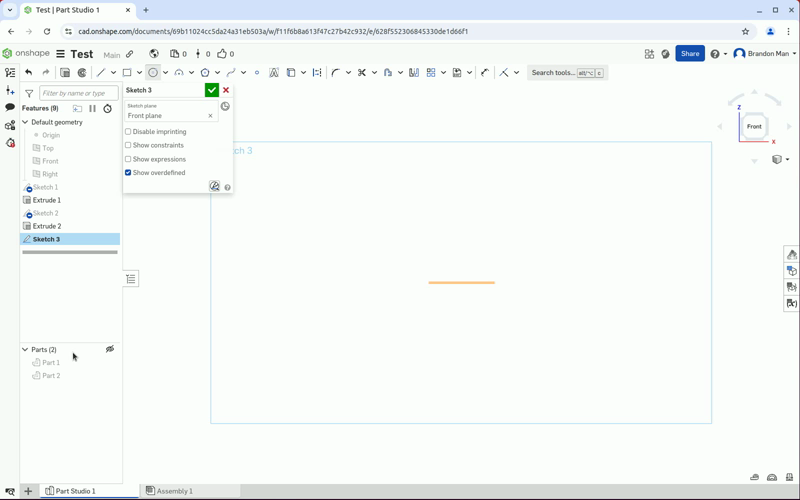
key_down(shift)
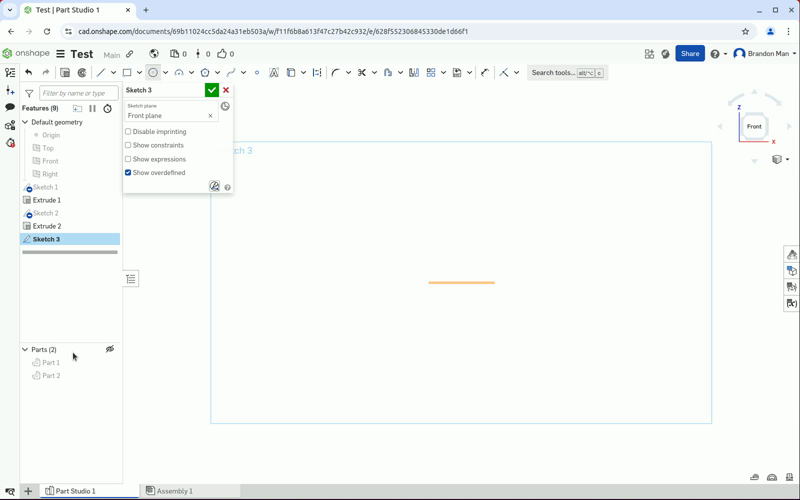
mouse_move(461, 182)
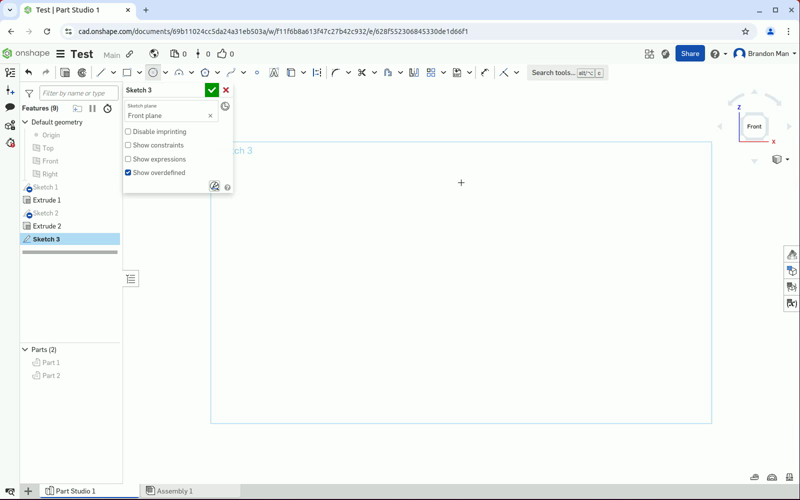
click(461, 182)
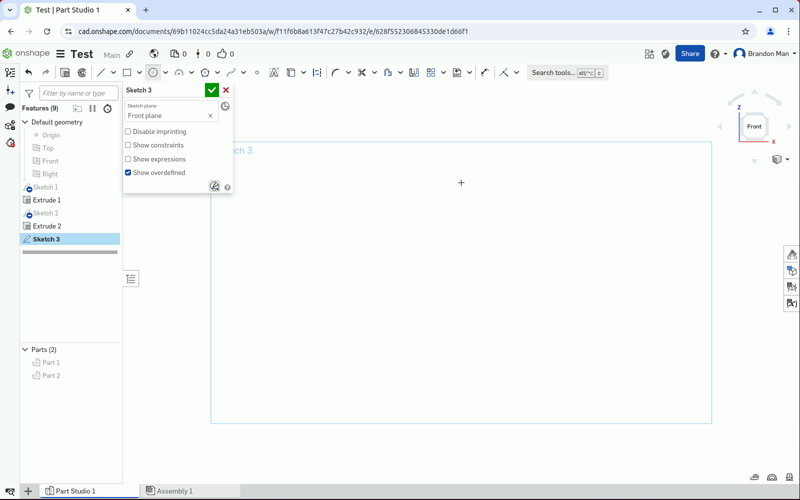
key_up(shift)
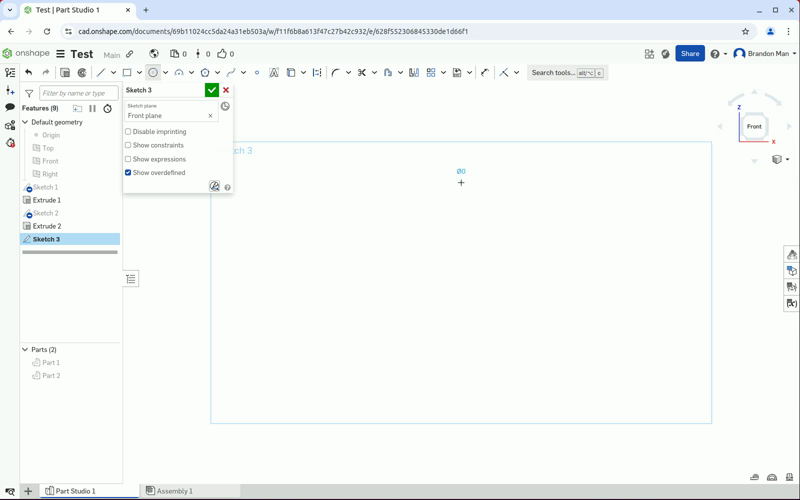
mouse_move(466, 182)
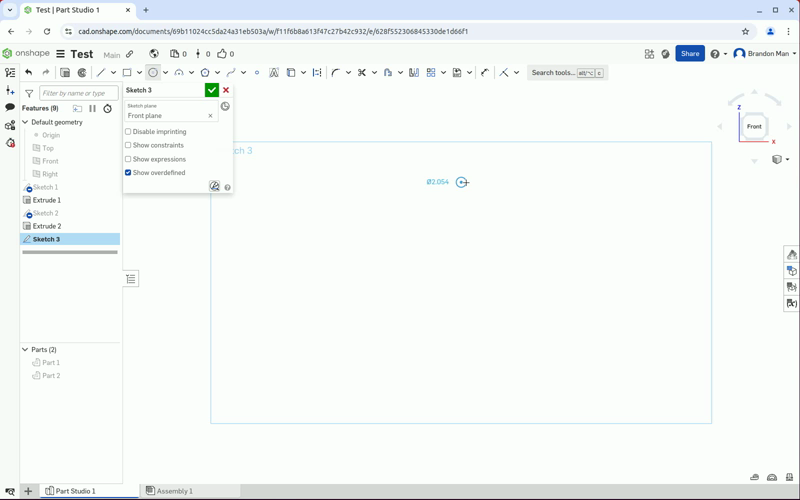
click(466, 182)
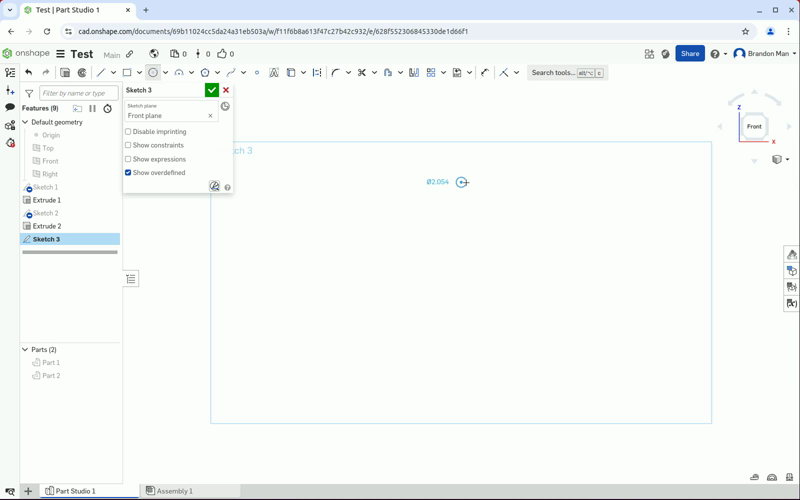
key(esc)
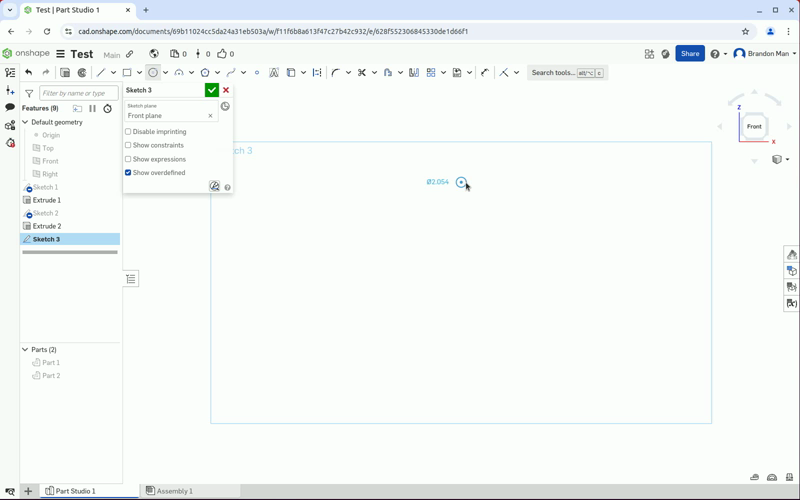
mouse_move(463, 183)
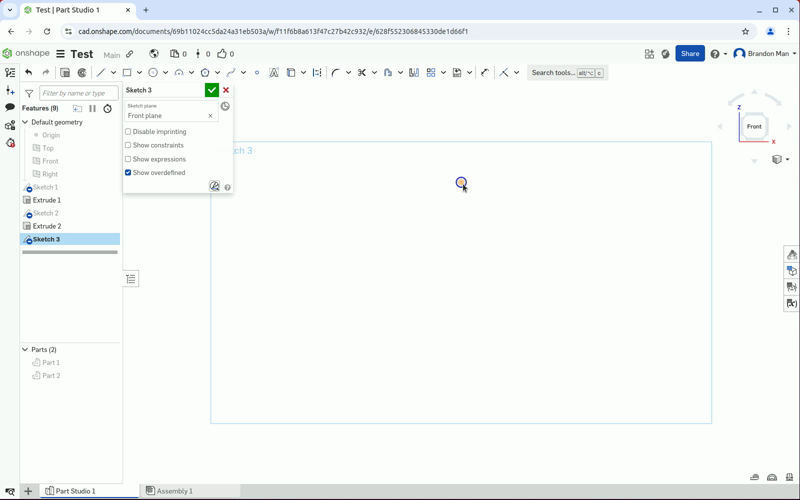
scroll(6)
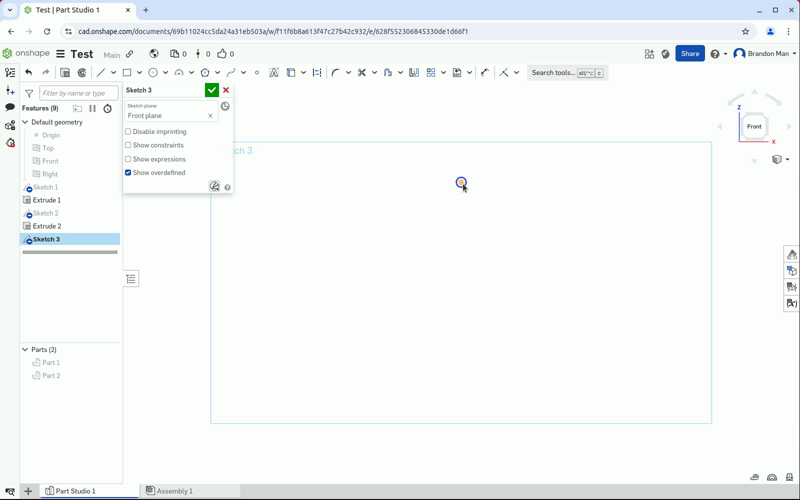
scroll(6)
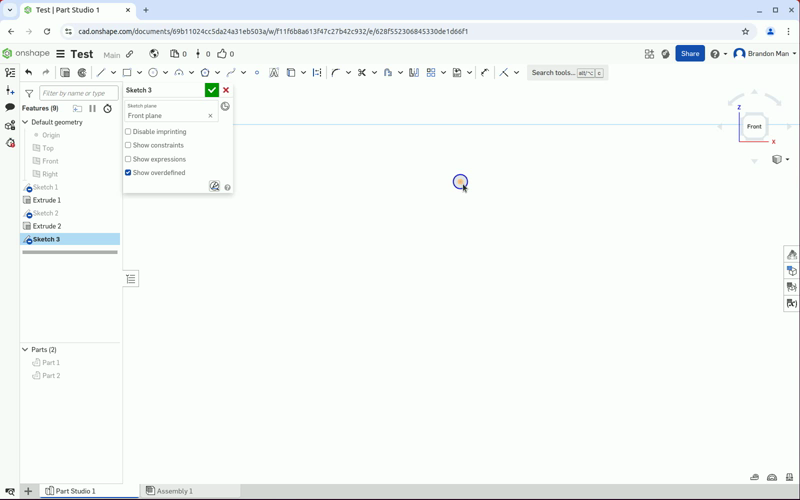
scroll(6)
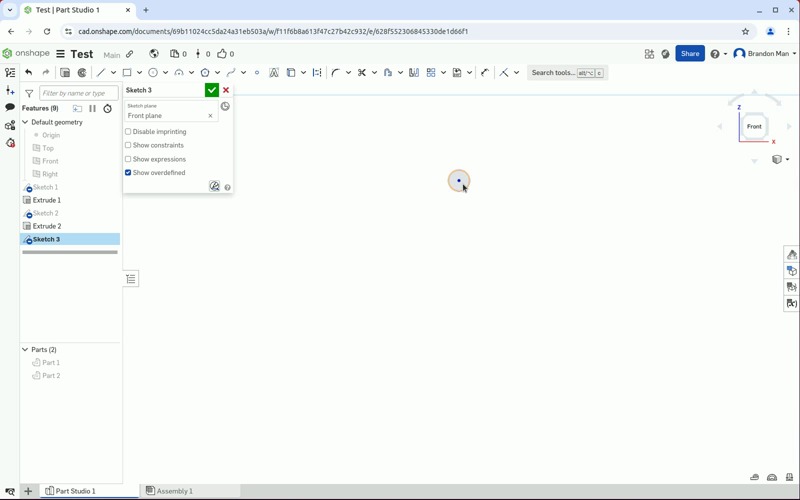
scroll(6)
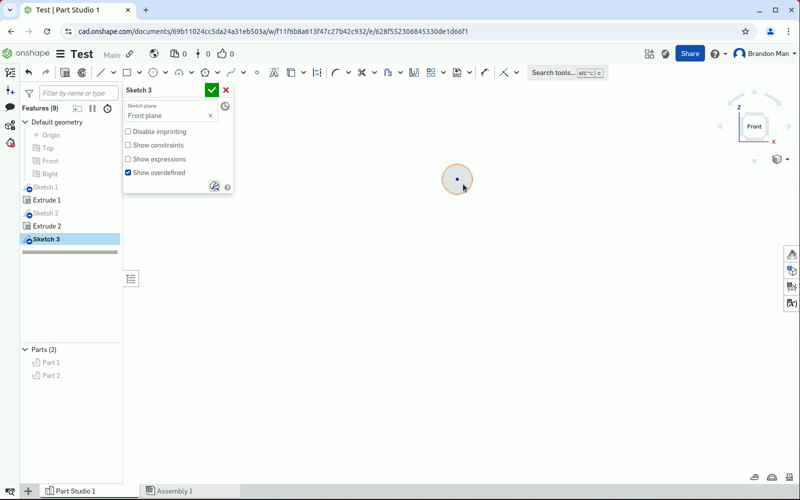
scroll(6)
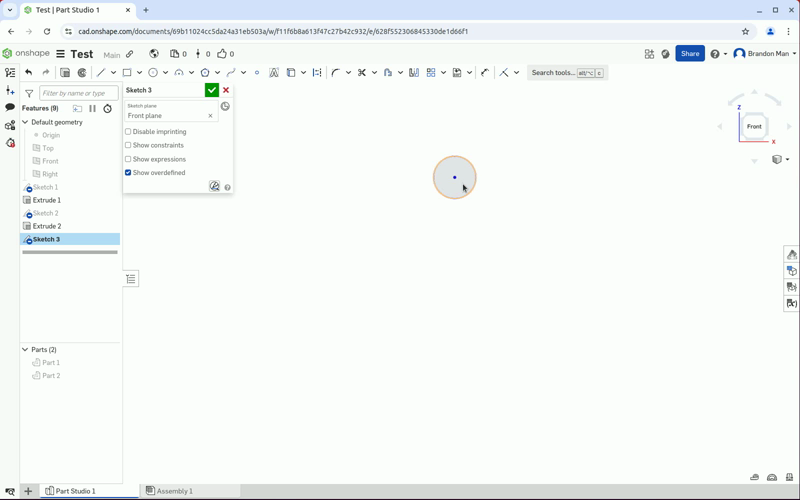
scroll(6)
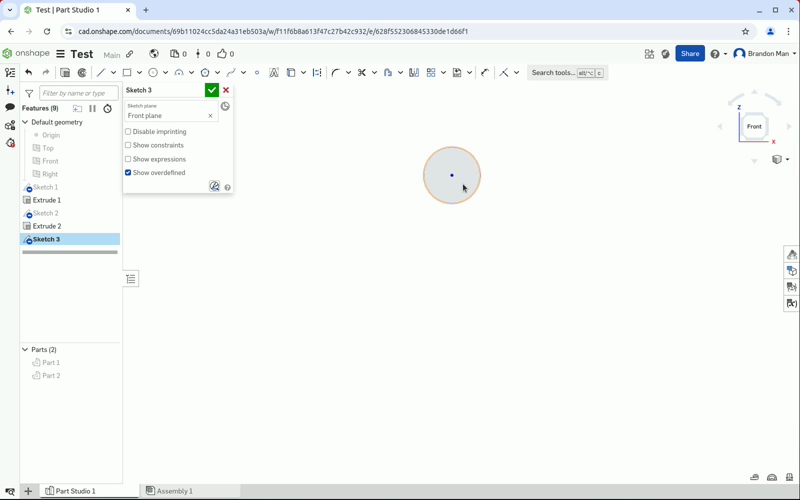
scroll(6)
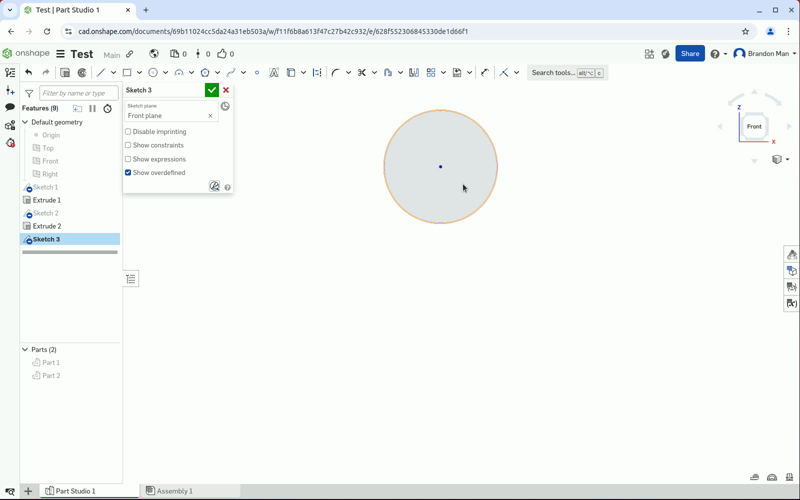
click(463, 183)
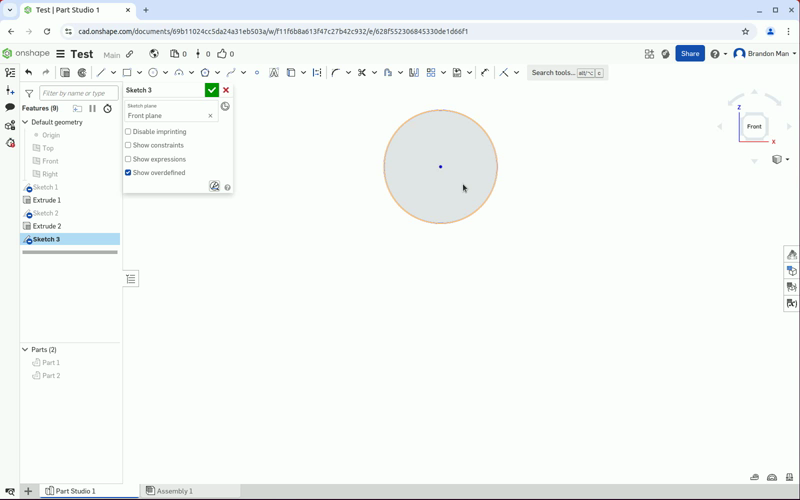
scroll(-6)
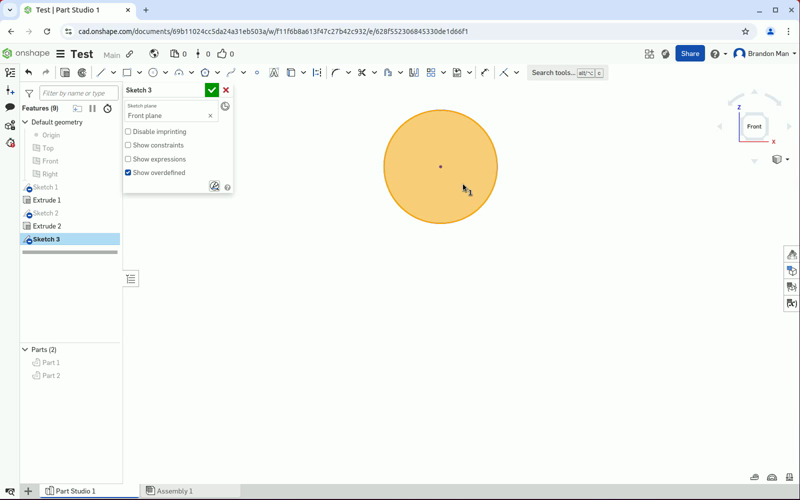
scroll(-6)
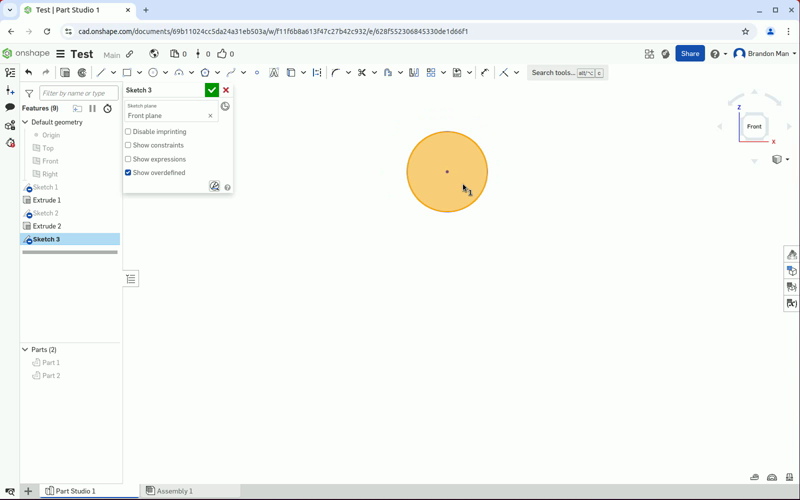
scroll(-6)
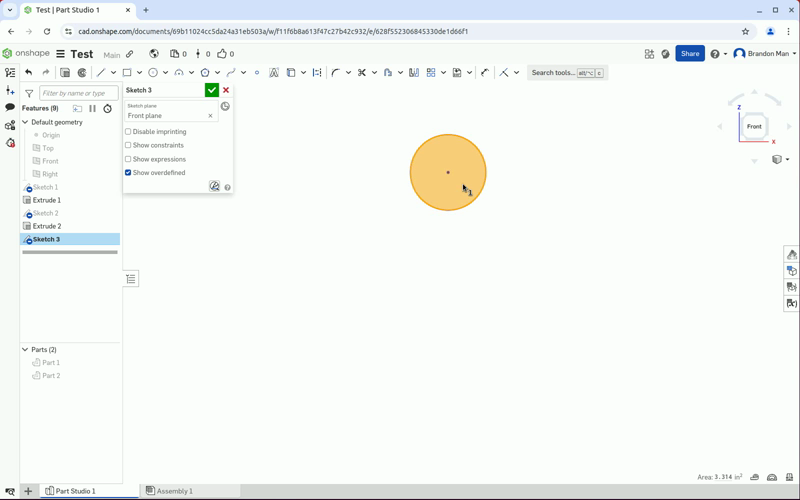
scroll(-6)
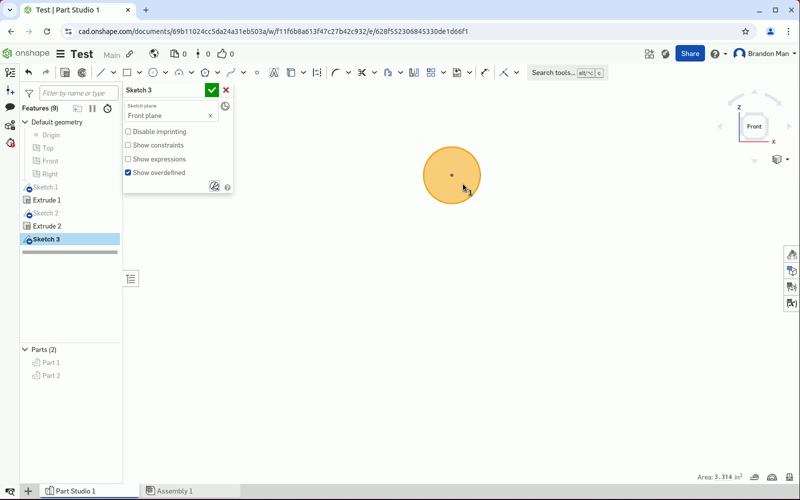
scroll(-6)
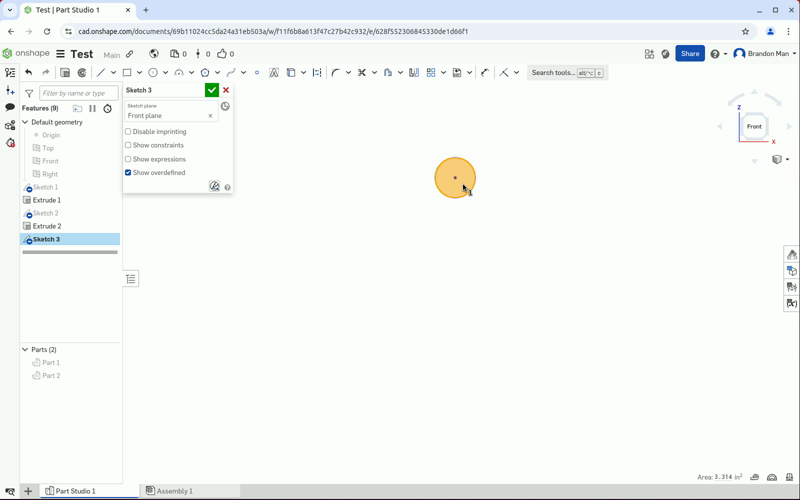
scroll(-6)
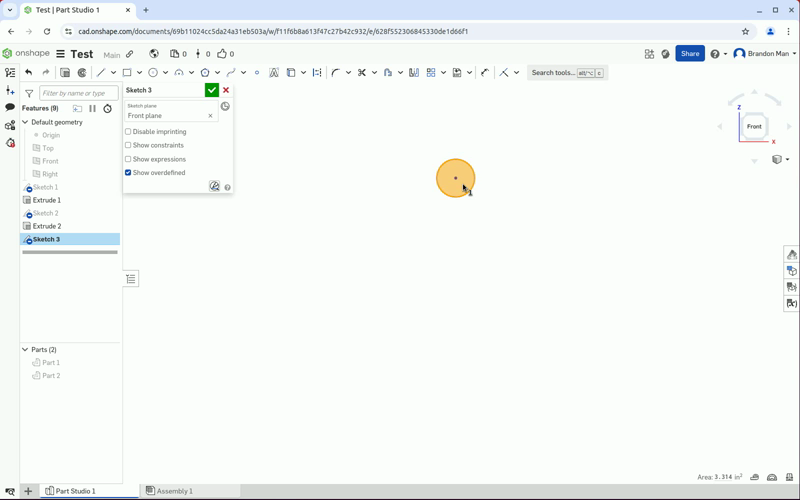
scroll(-6)
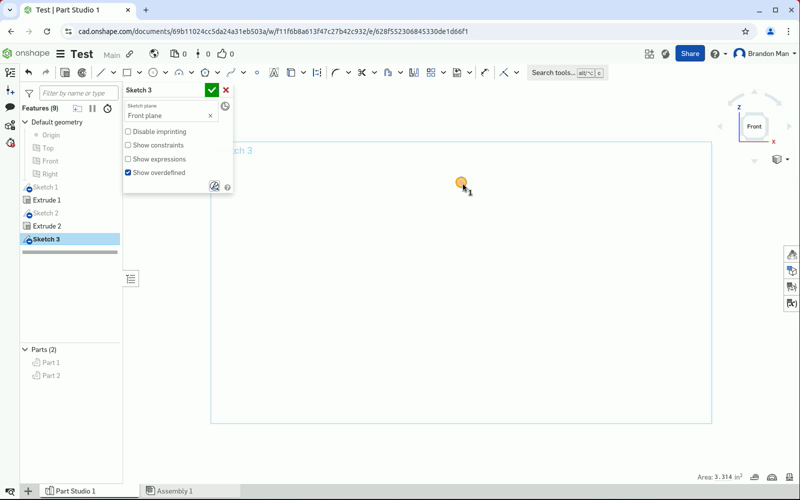
mouse_move(73, 352)
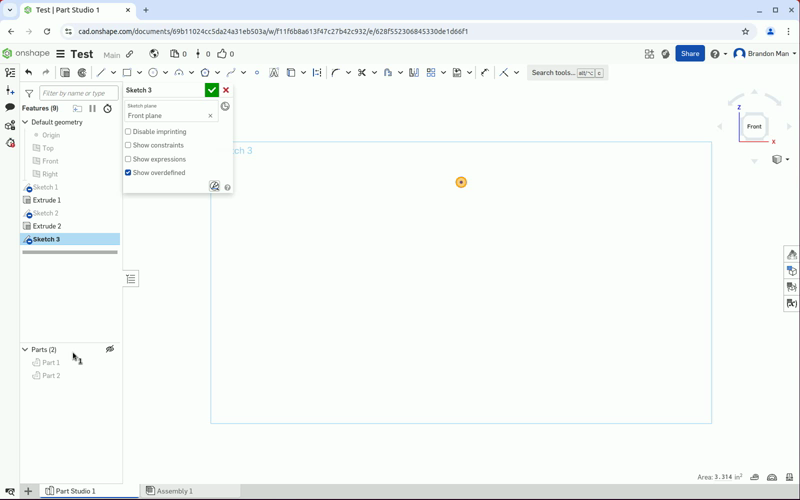
key(shift+y)
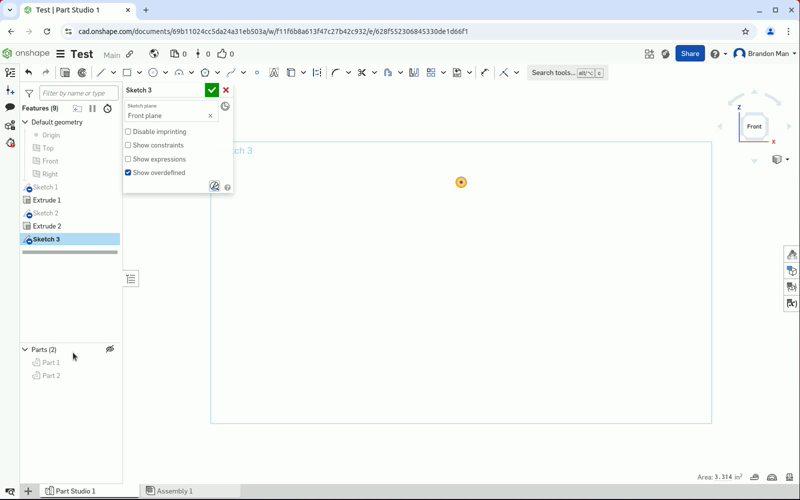
key(shift+e)
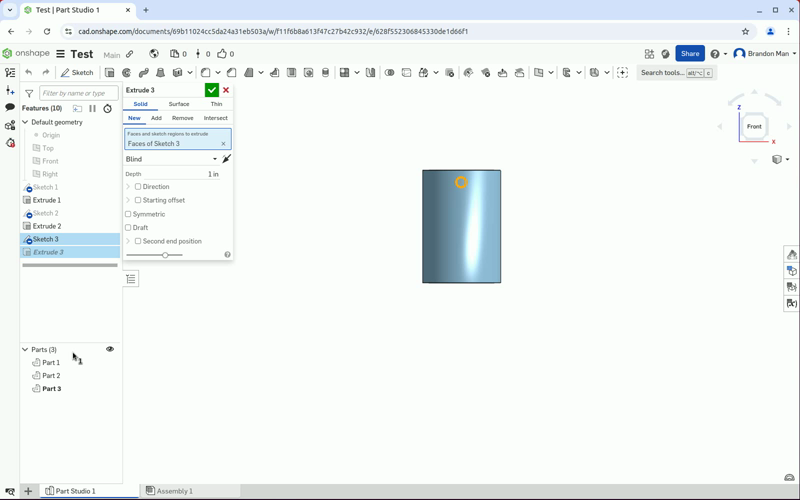
mouse_move(143, 106)
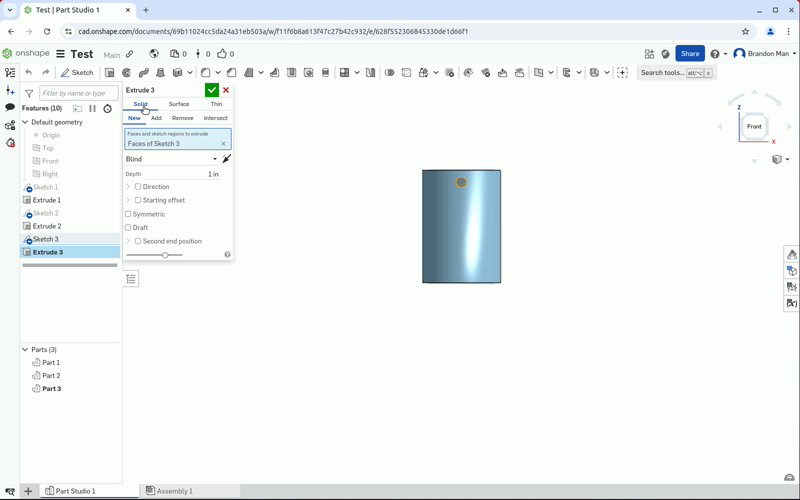
click(143, 106)
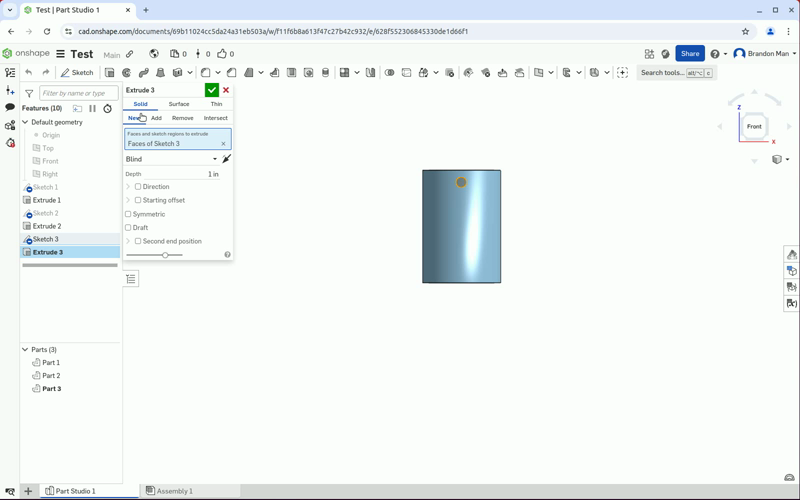
mouse_move(137, 120)
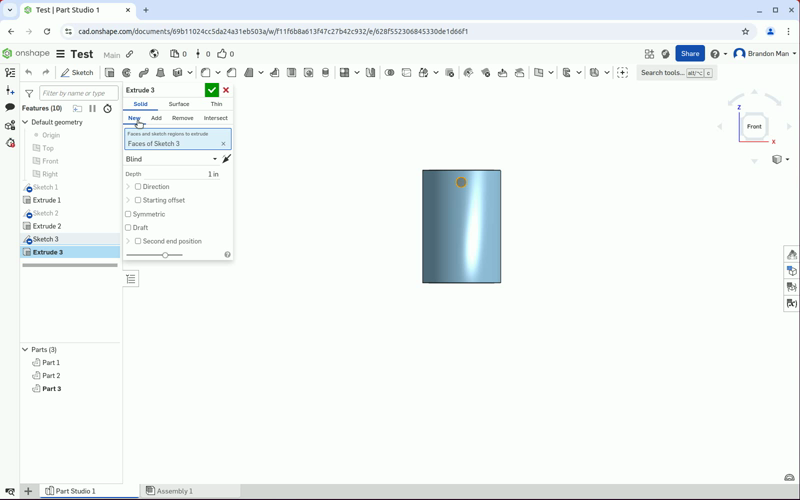
click(137, 120)
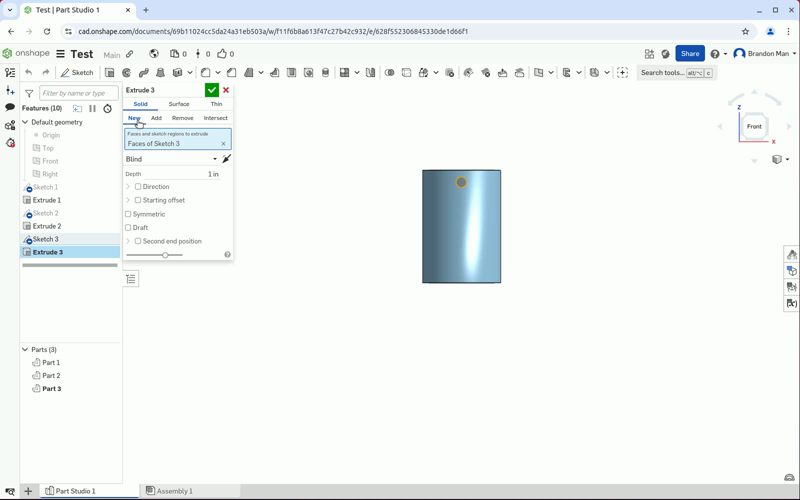
key(tab, 4)
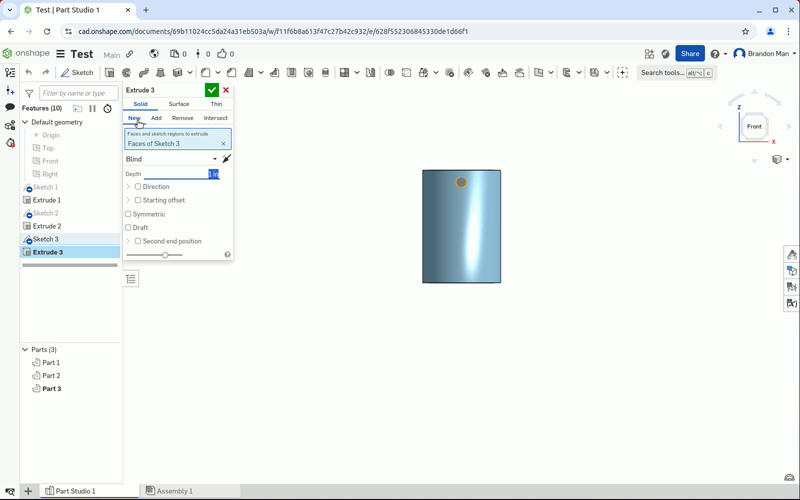
text(9.628)
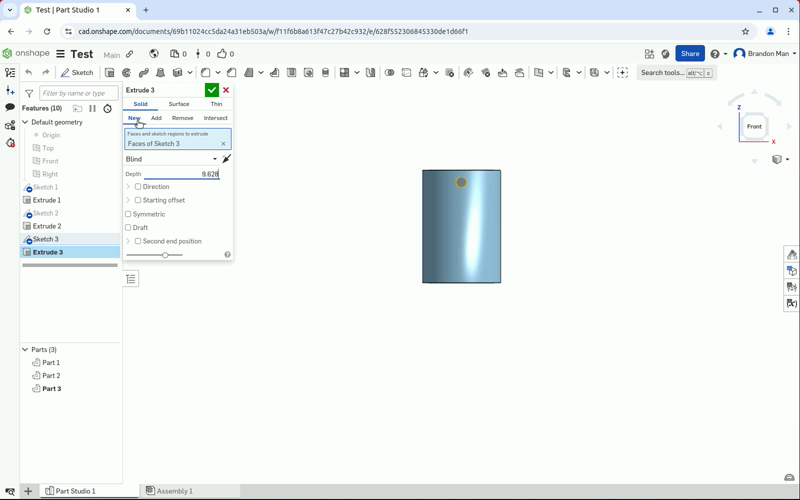
key(tab, 3)
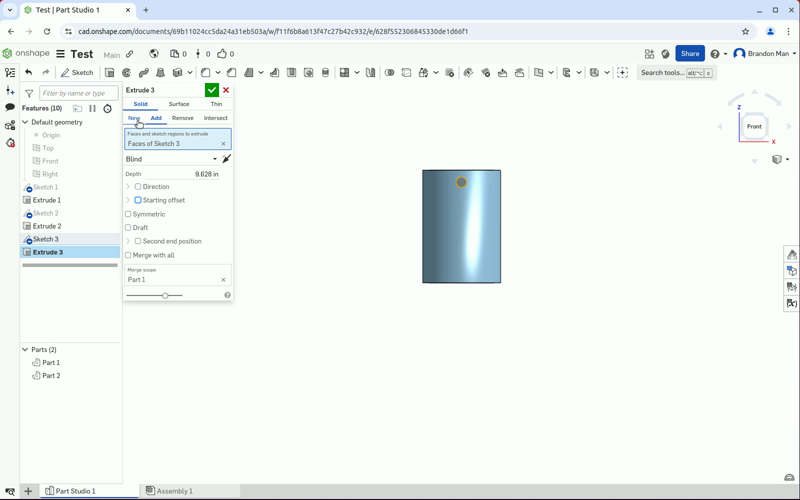
key(tab, 2)
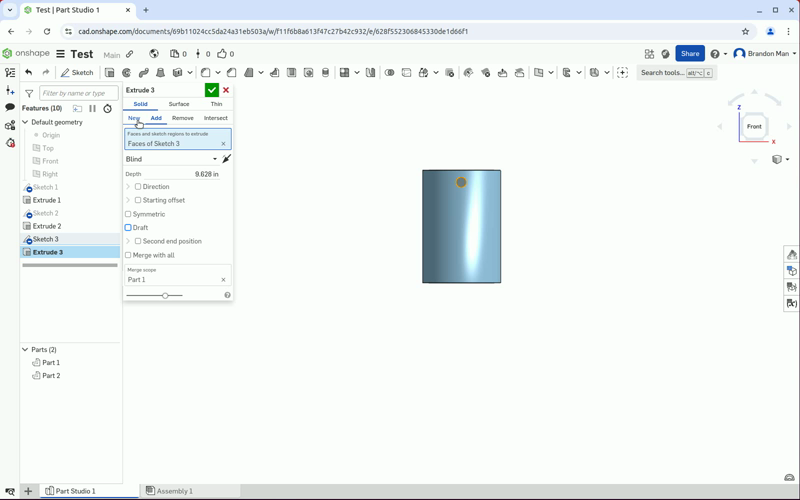
key(space)
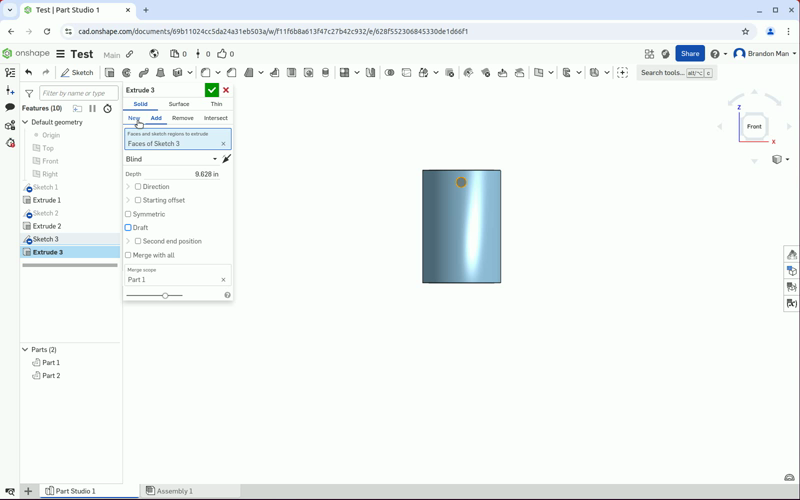
key(tab, 3)
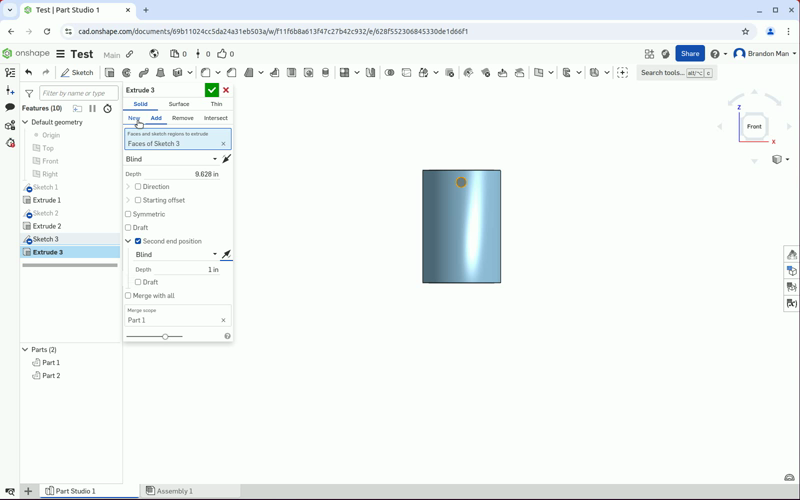
text(9.628)
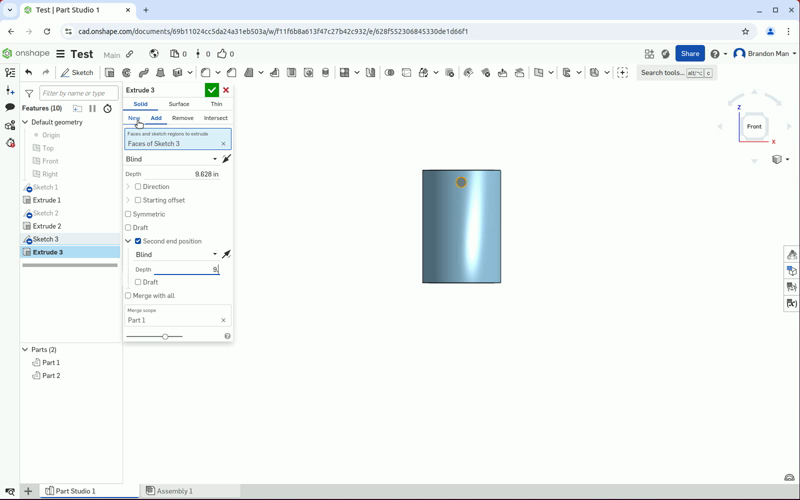
key(enter)
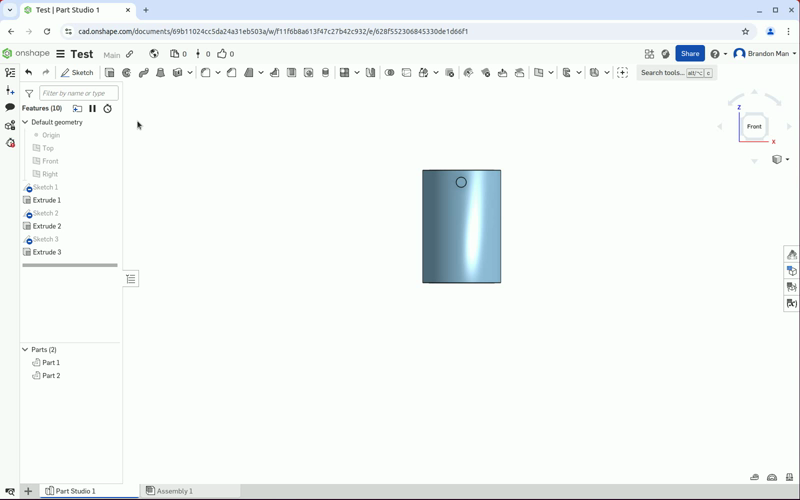
key(shift+h)
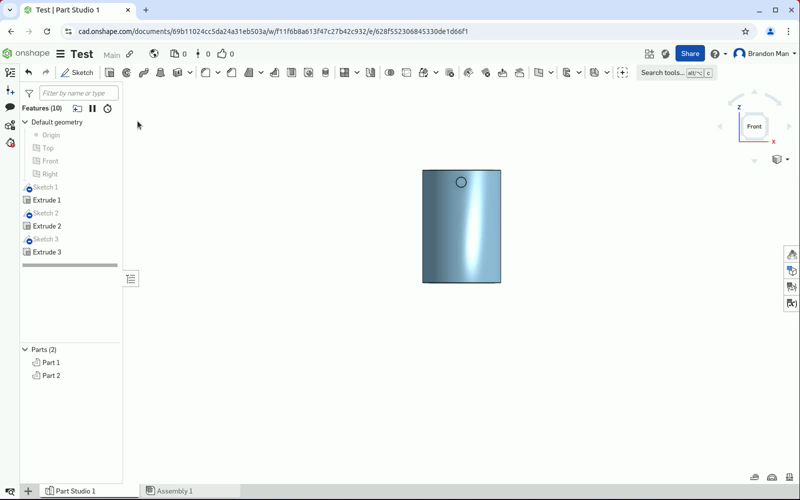
key(shift+h)
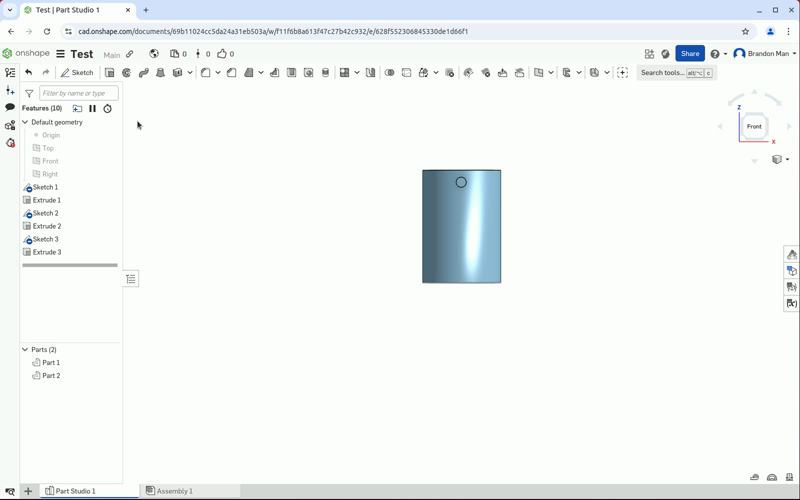
key(shift+7)
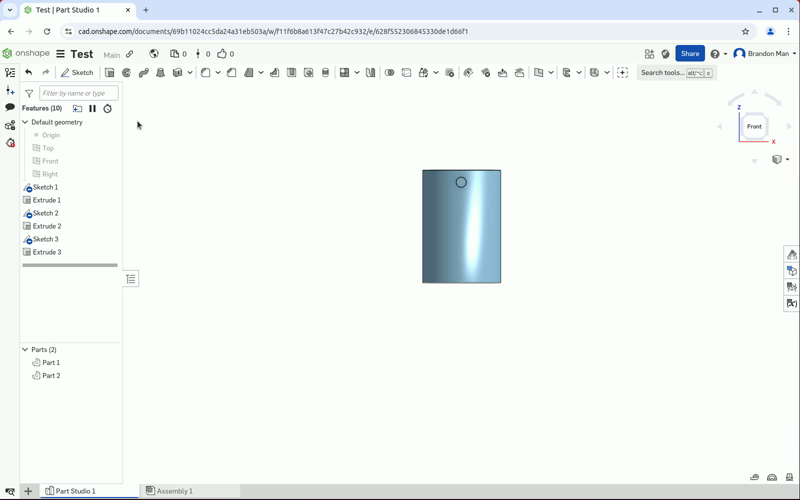
key(left, 2)
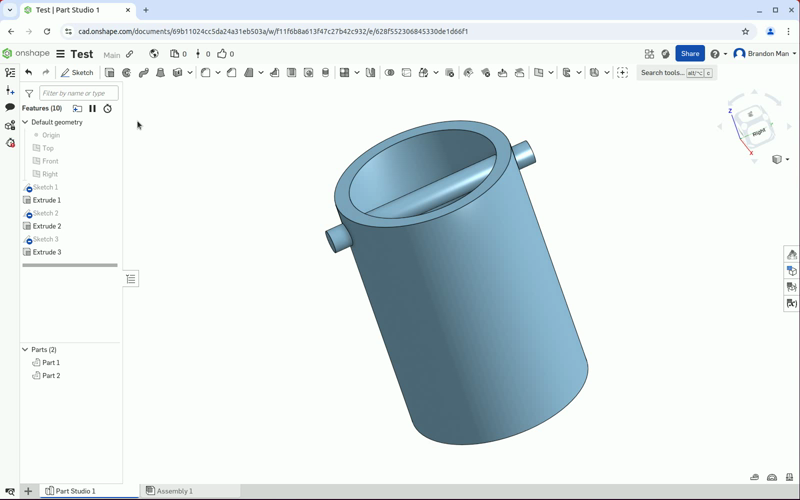
key(down, 2)
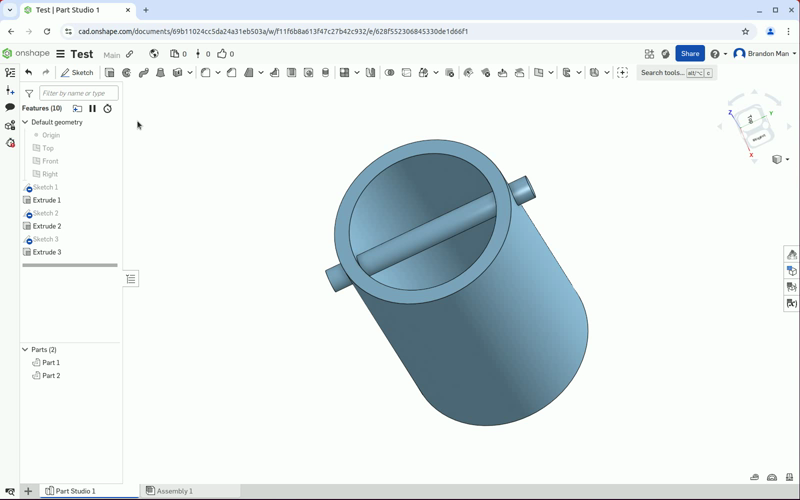
key(up, 2)
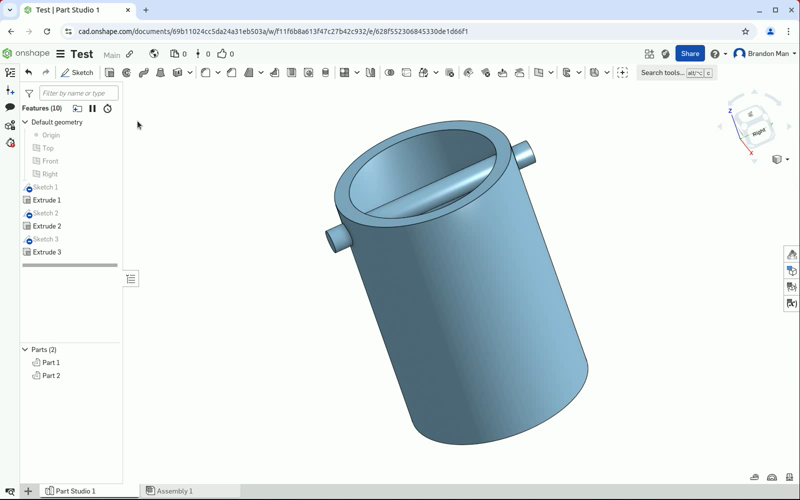
key(right, 2)
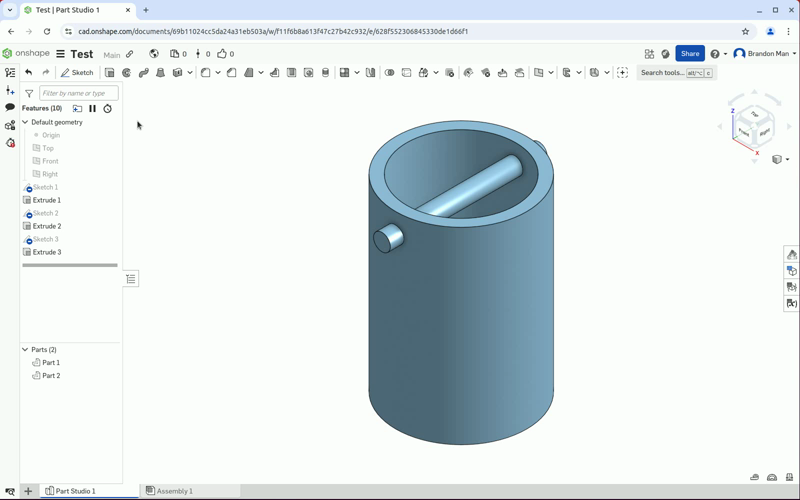
mouse_move(73, 189)
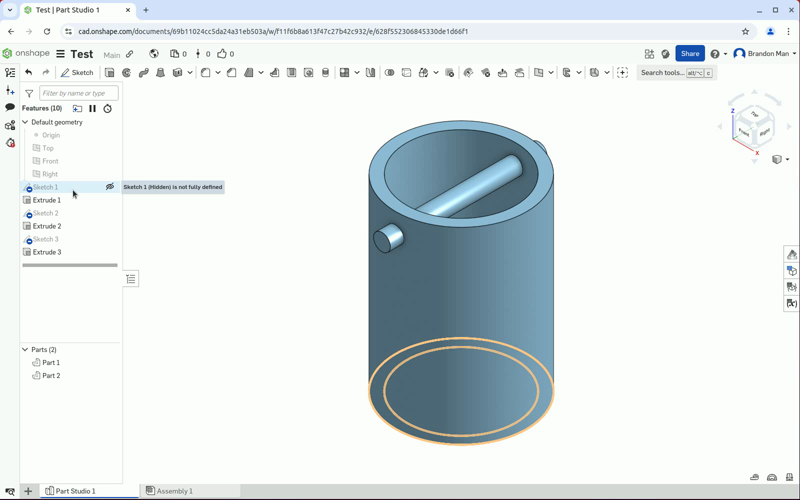
click(73, 189)